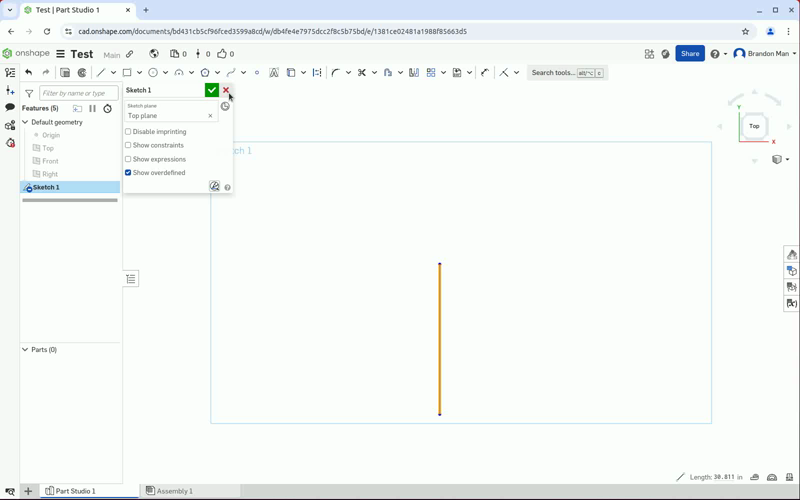
key(shift+h)
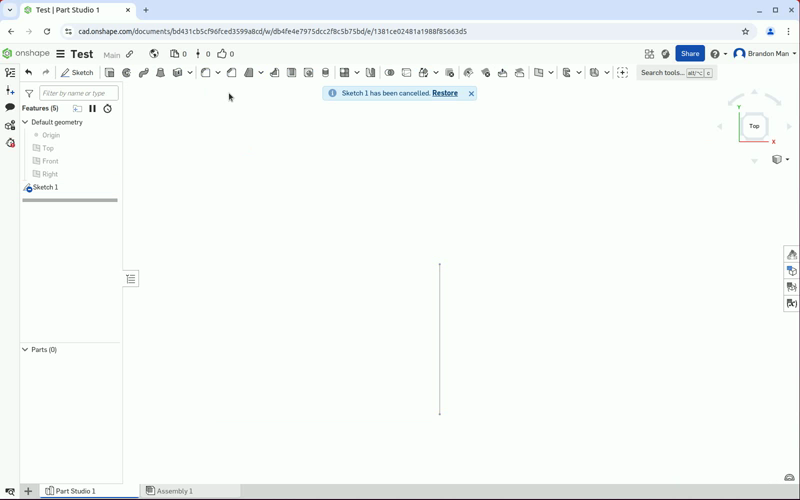
key(shift+s)
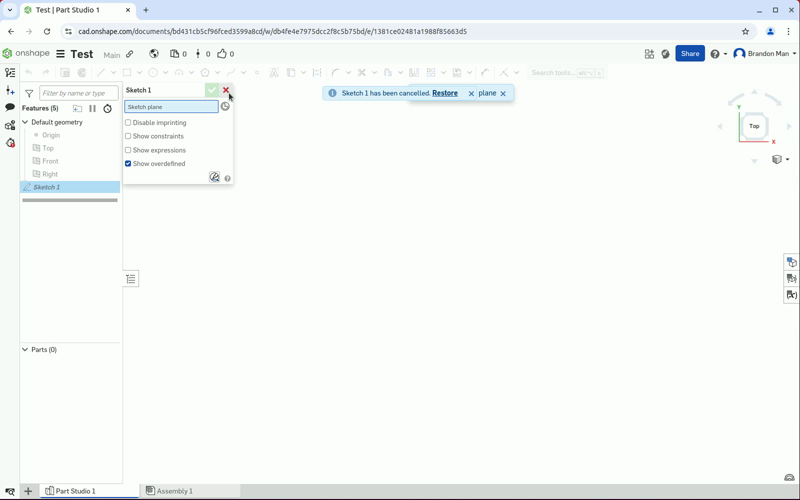
mouse_move(73, 150)
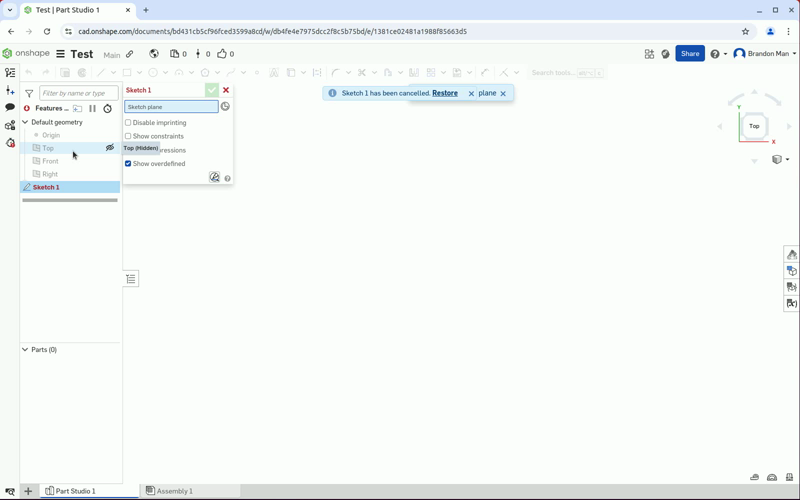
click(73, 150)
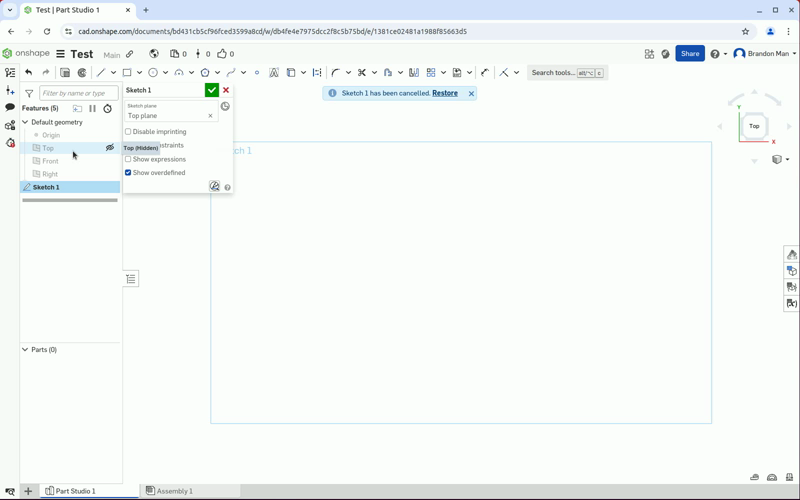
mouse_move(73, 352)
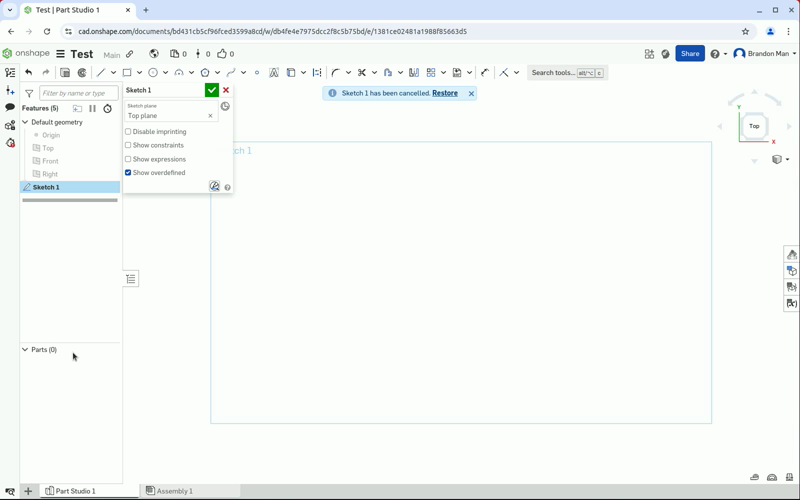
key(y)
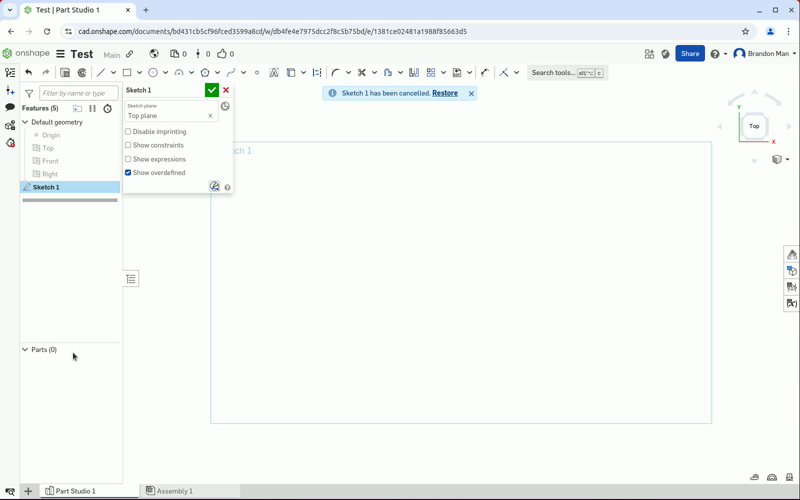
key(l)
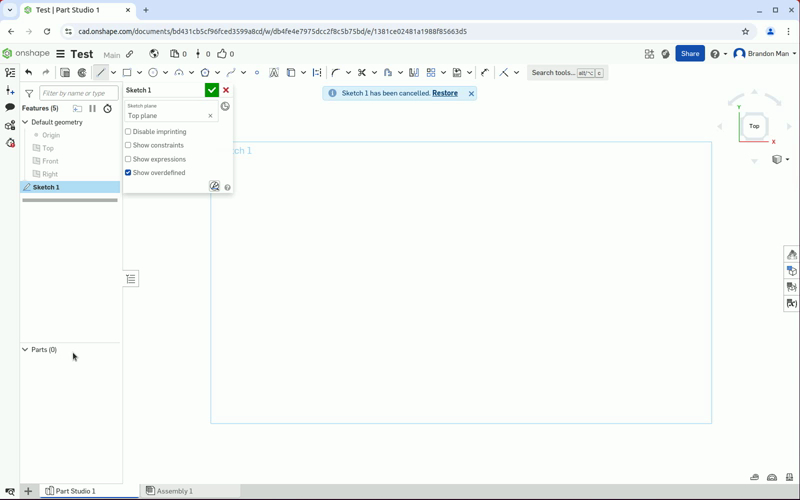
key_down(shift)
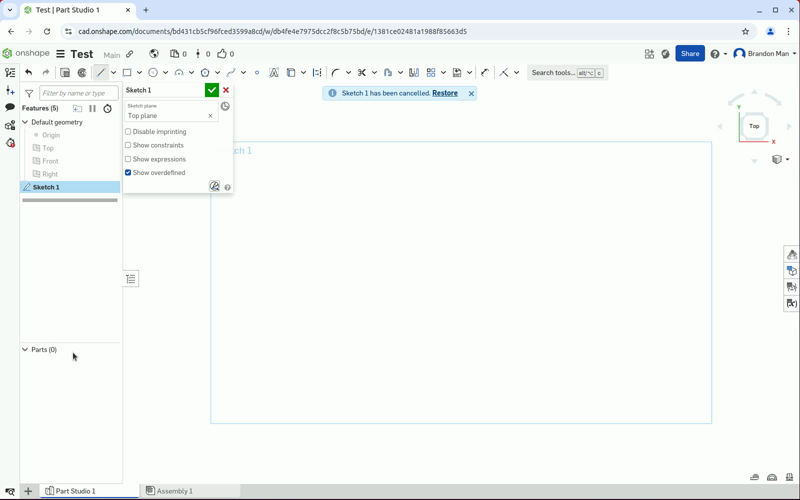
mouse_move(351, 216)
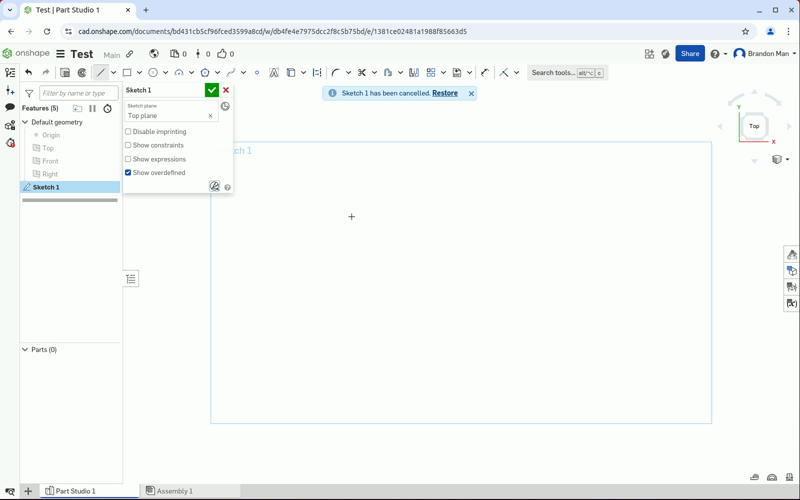
click(351, 216)
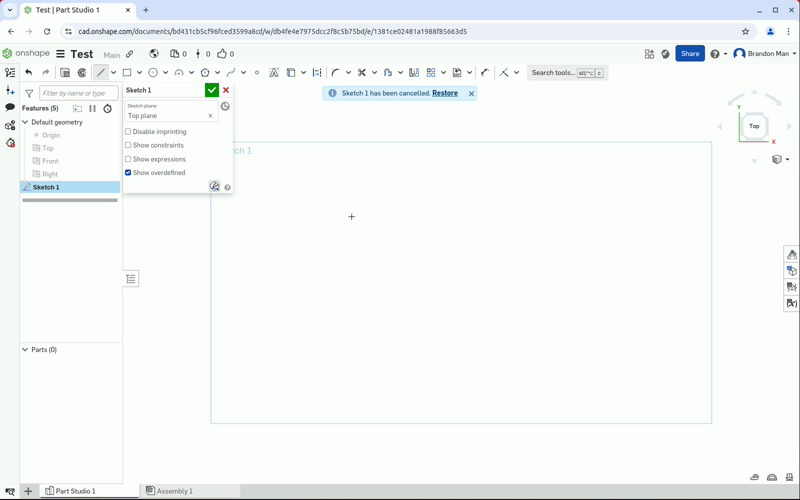
key_up(shift)
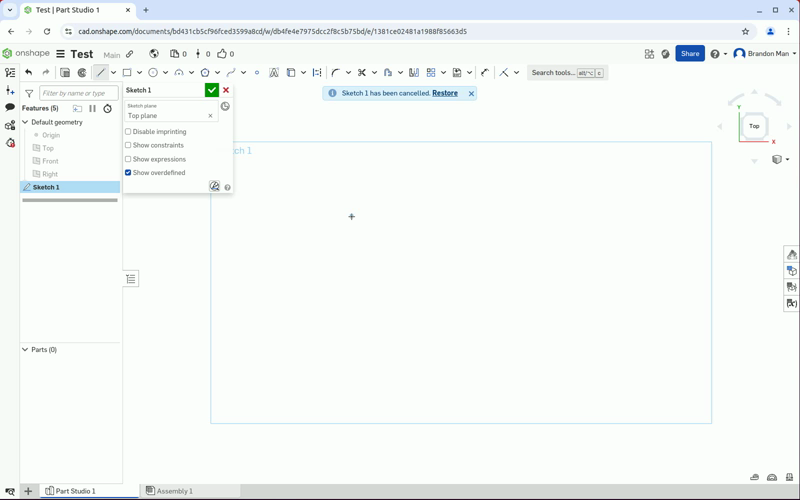
key_down(shift)
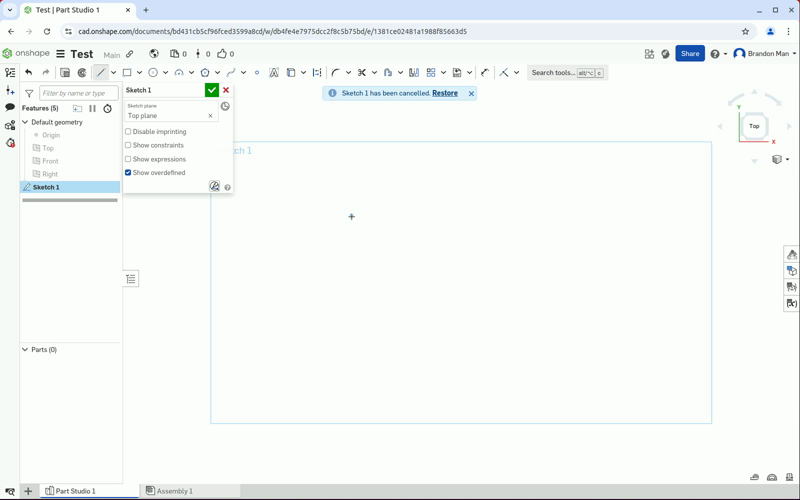
mouse_move(381, 216)
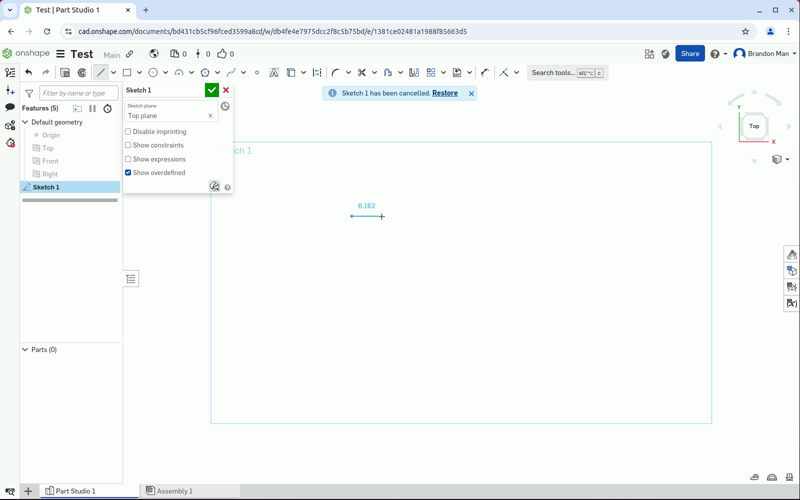
mouse_move(359, 216)
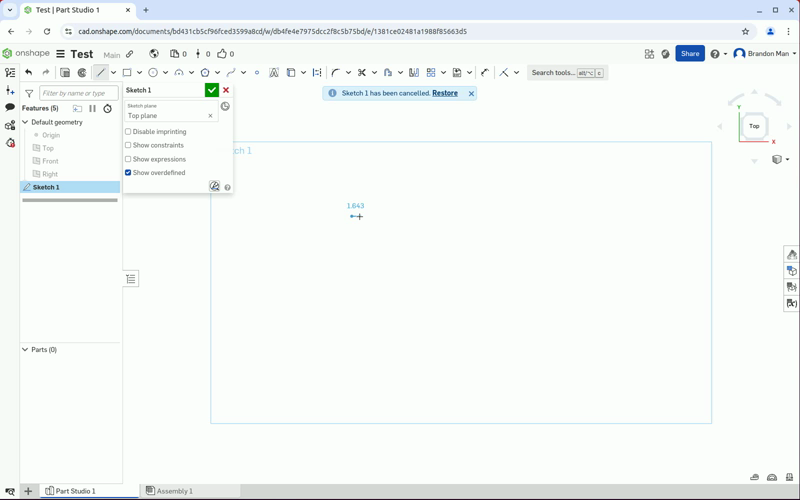
click(359, 216)
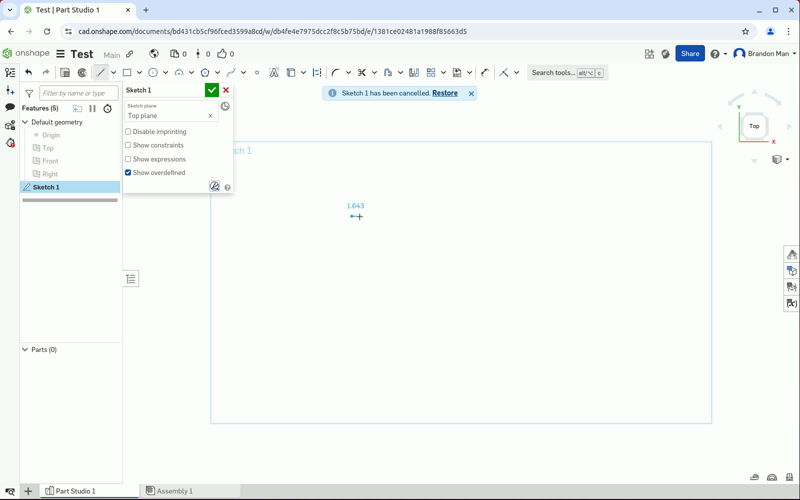
key_up(shift)
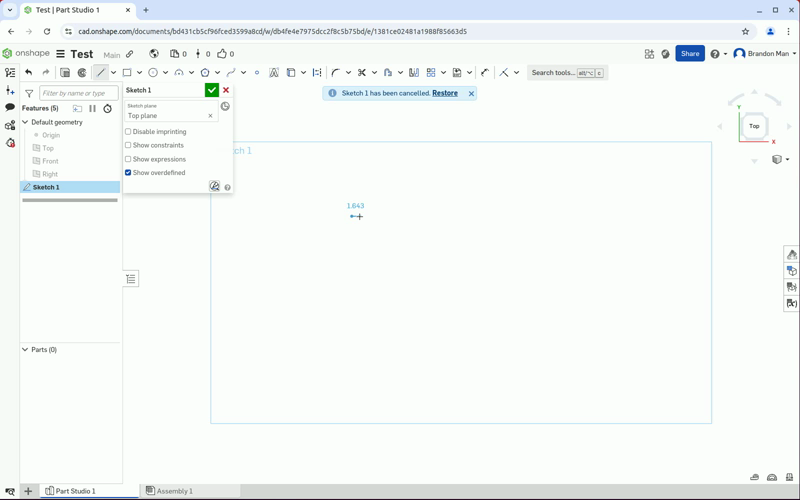
key_down(shift)
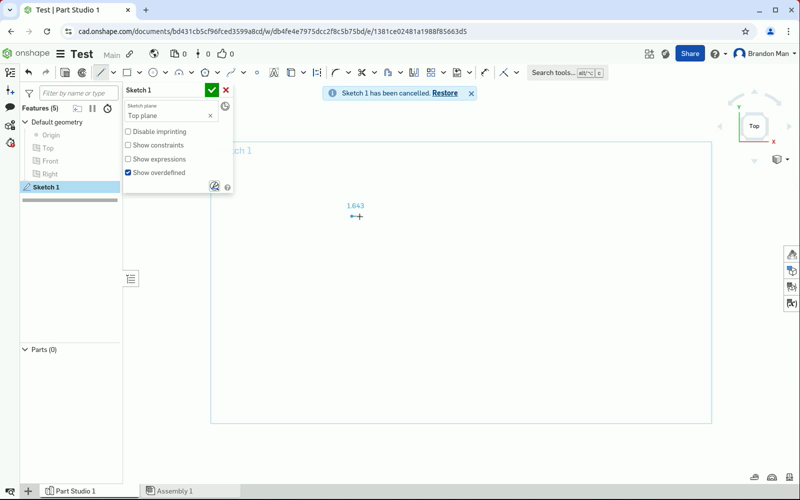
mouse_move(389, 216)
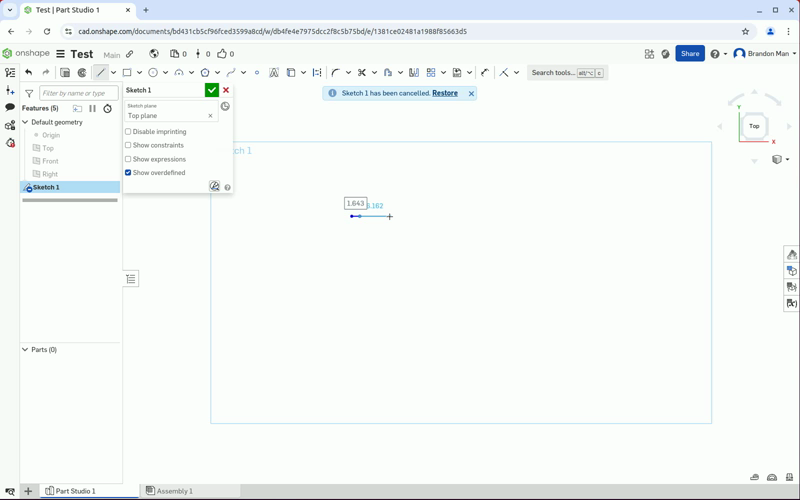
mouse_move(359, 207)
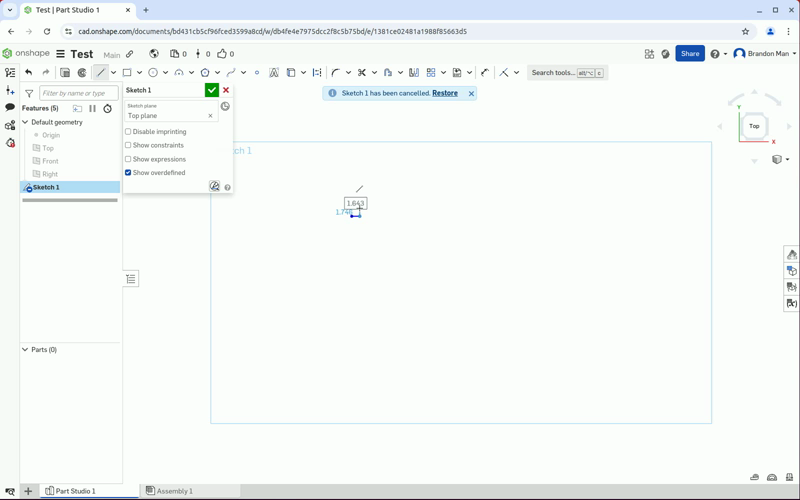
click(359, 207)
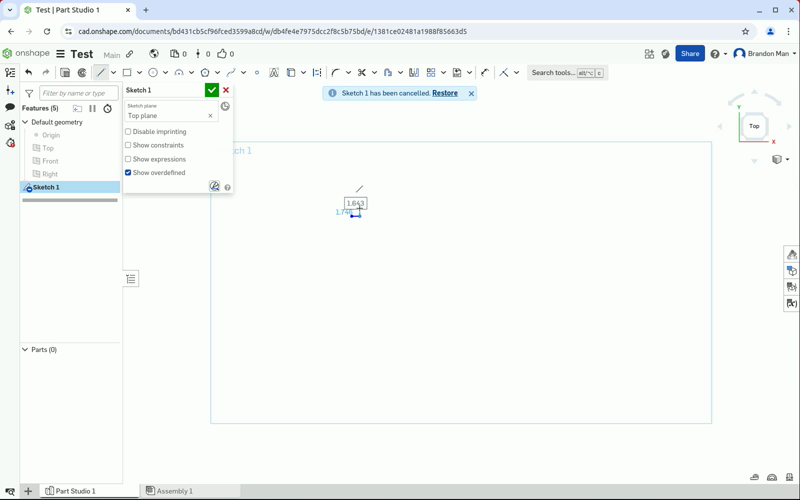
key_up(shift)
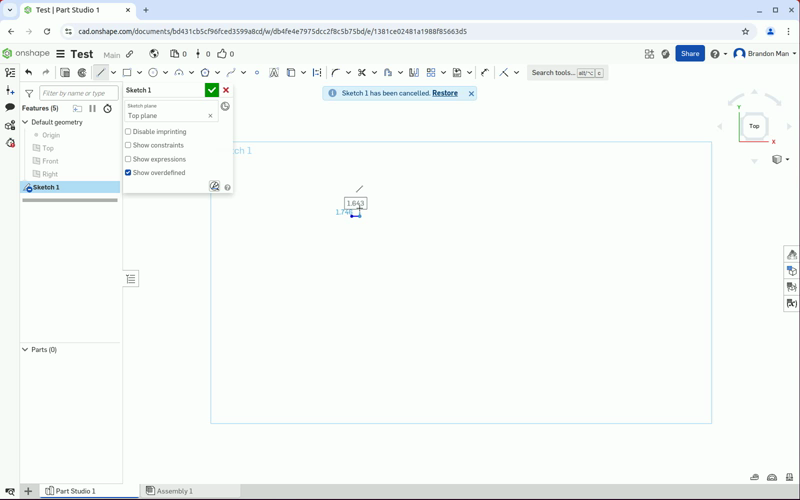
key_down(shift)
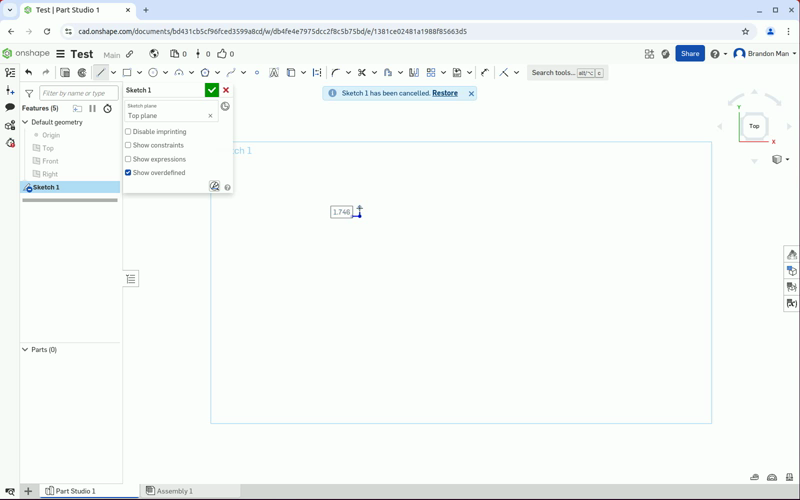
mouse_move(389, 207)
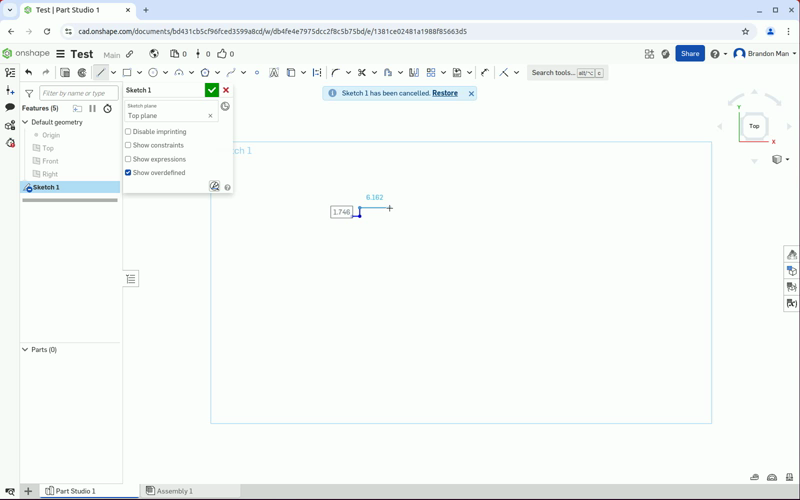
mouse_move(351, 207)
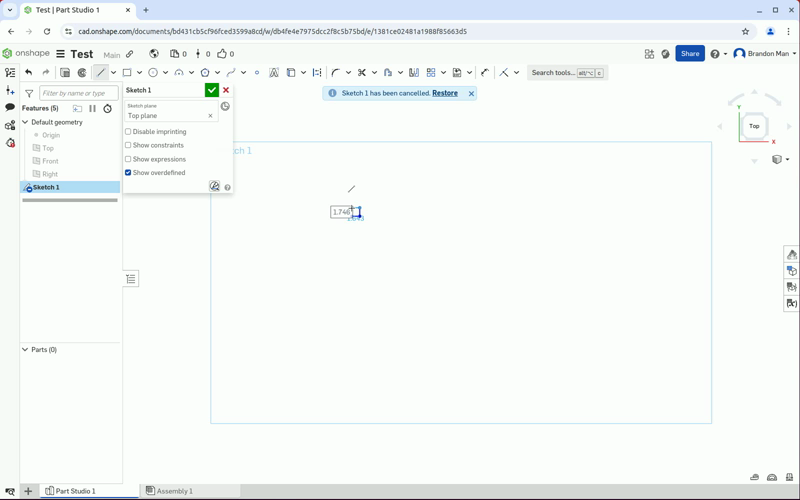
click(351, 207)
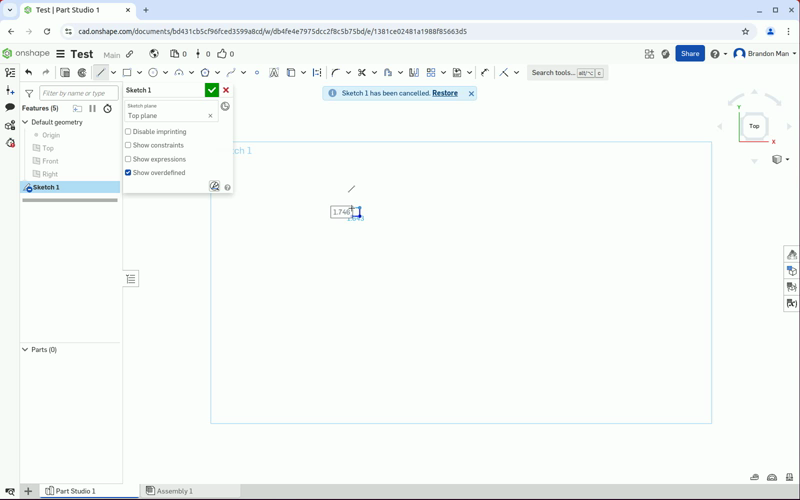
key_up(shift)
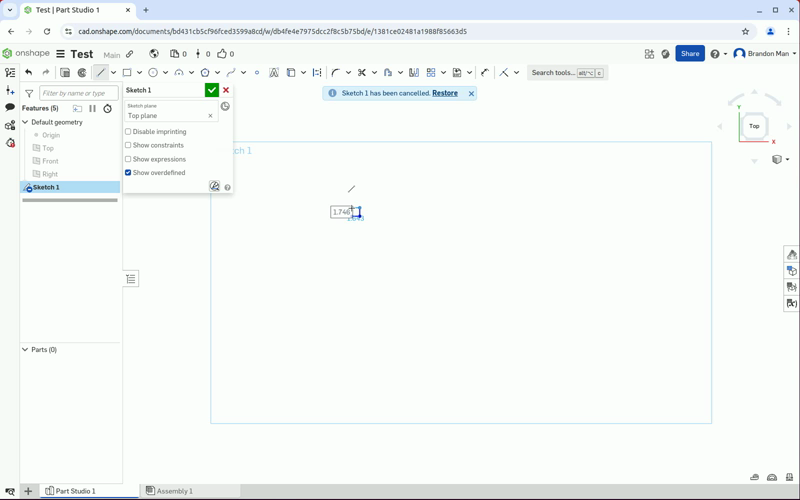
mouse_move(381, 207)
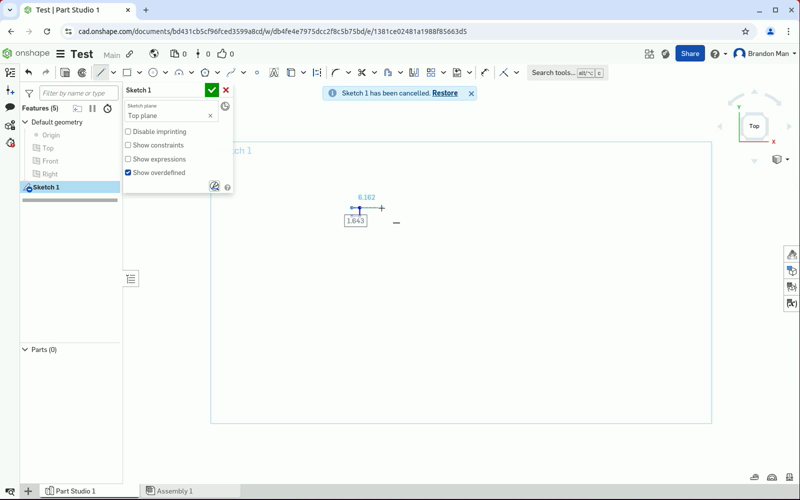
key_down(shift)
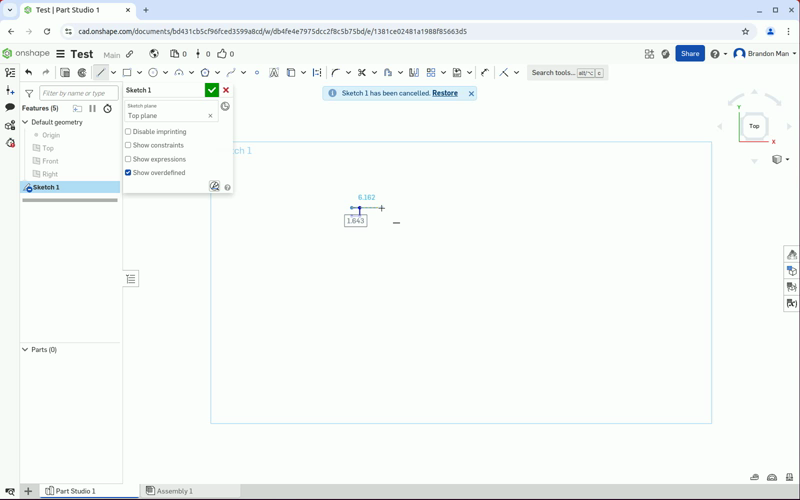
mouse_move(351, 216)
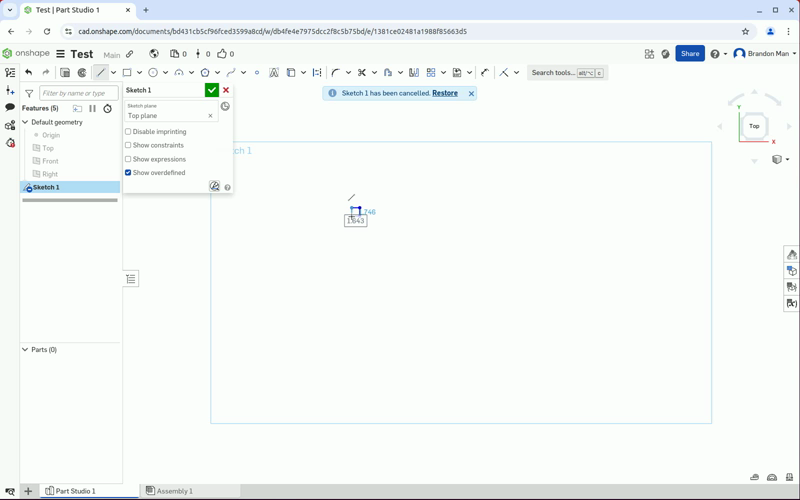
key_up(shift)
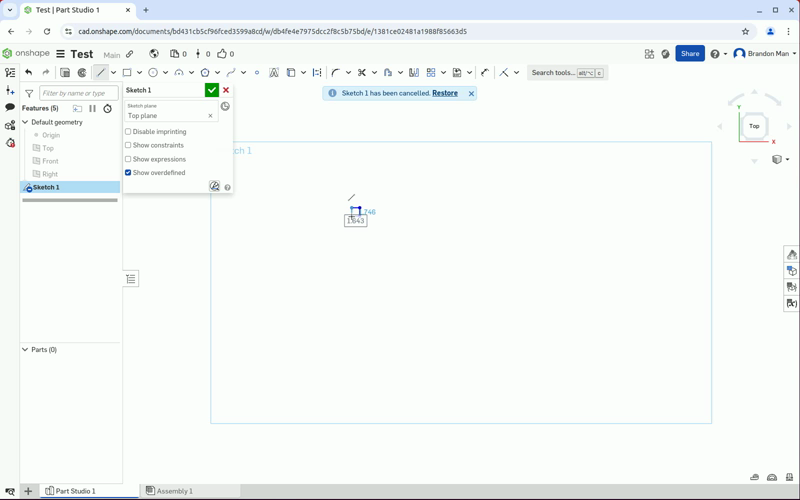
click(351, 216)
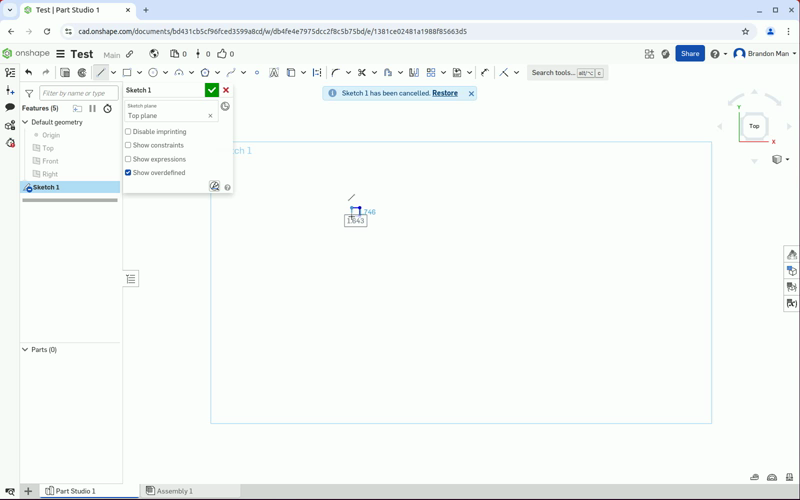
key(esc)
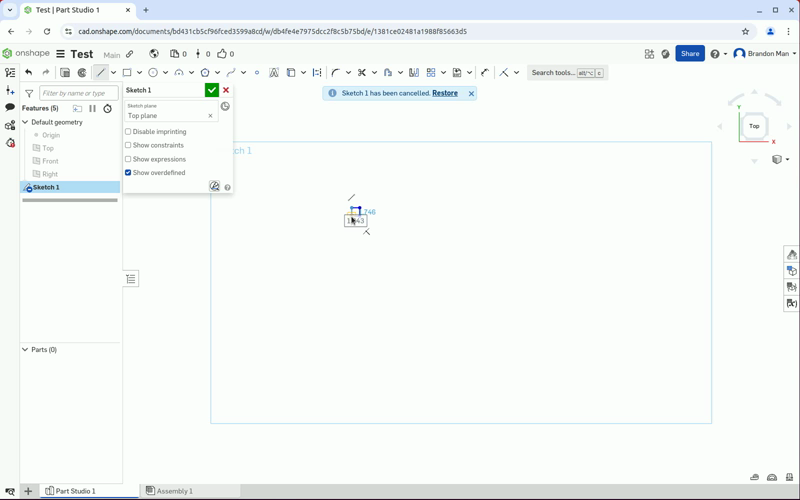
mouse_move(357, 211)
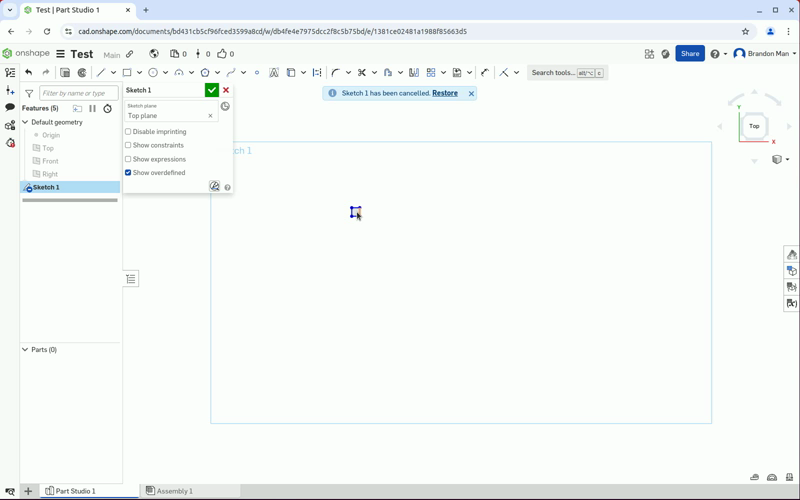
scroll(6)
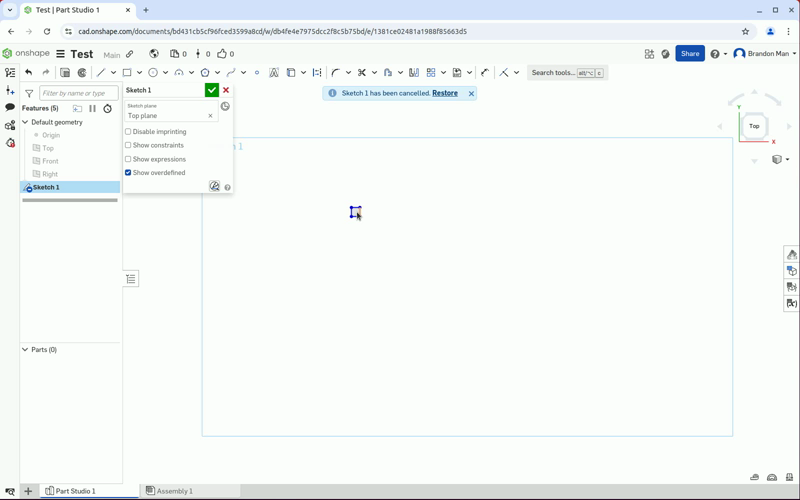
scroll(6)
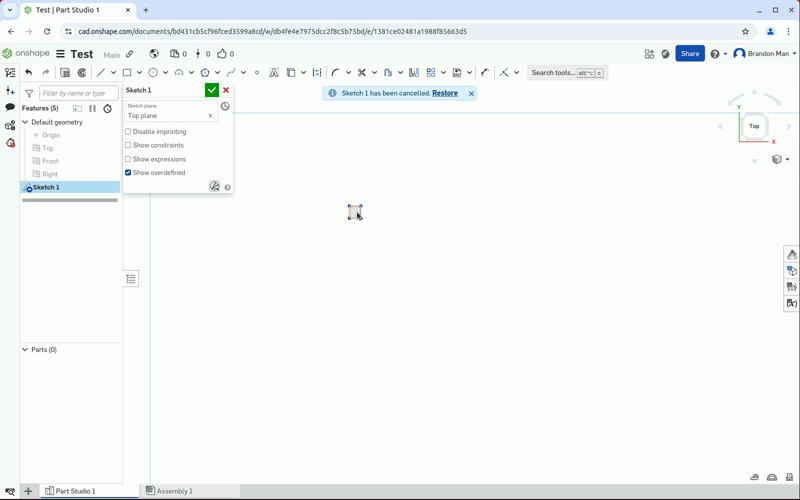
scroll(6)
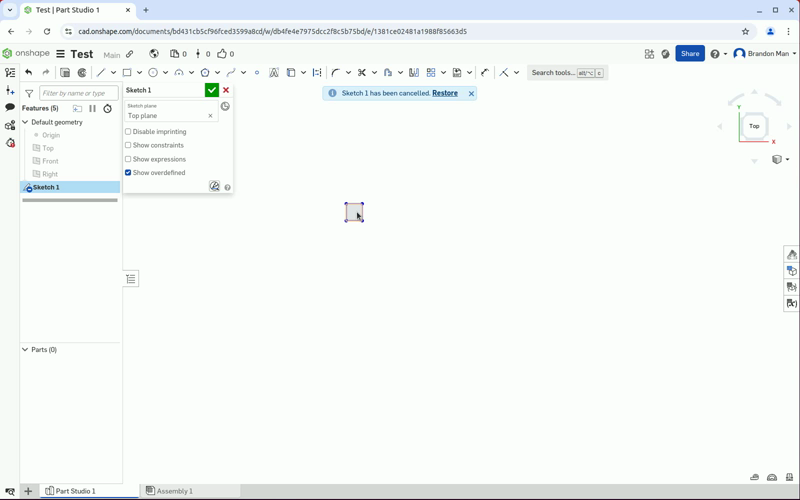
scroll(6)
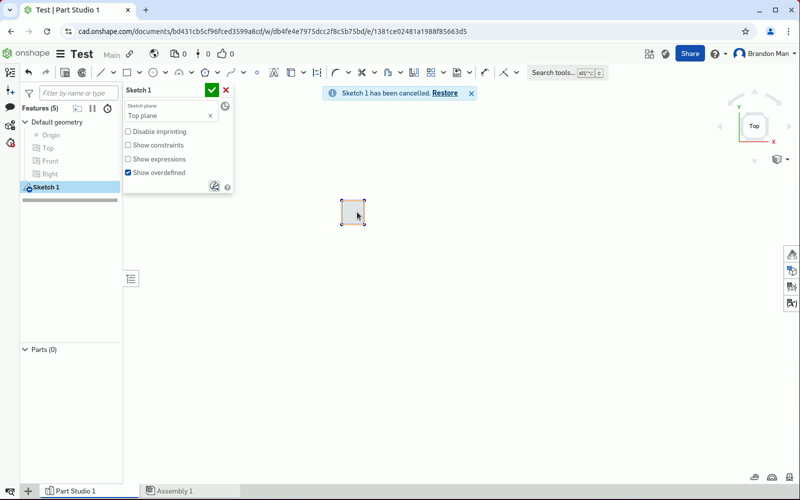
scroll(6)
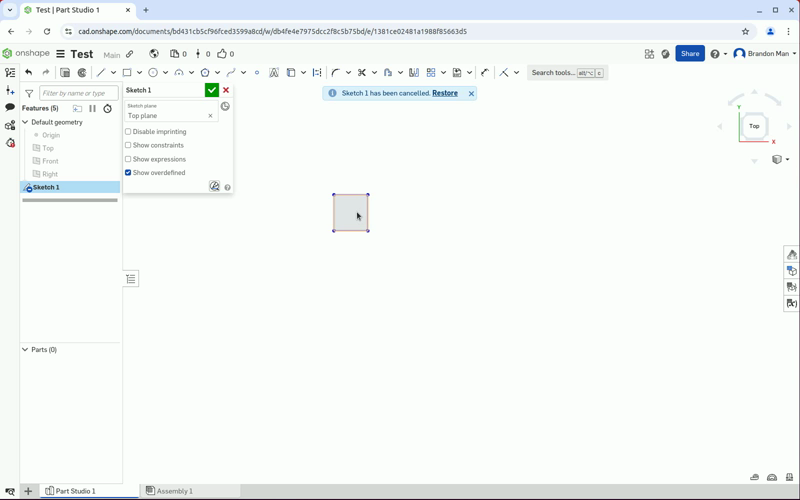
scroll(6)
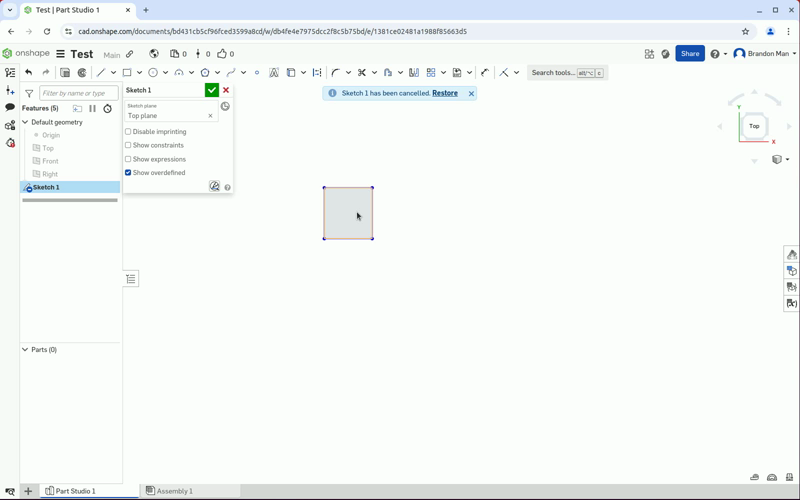
scroll(6)
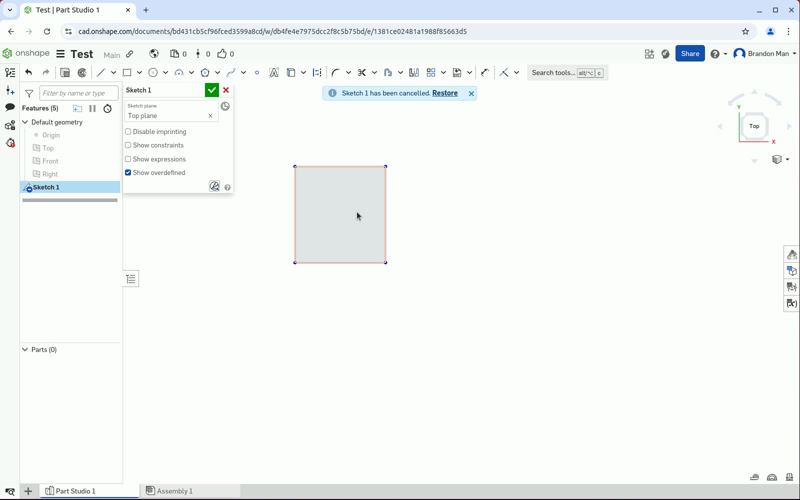
click(357, 211)
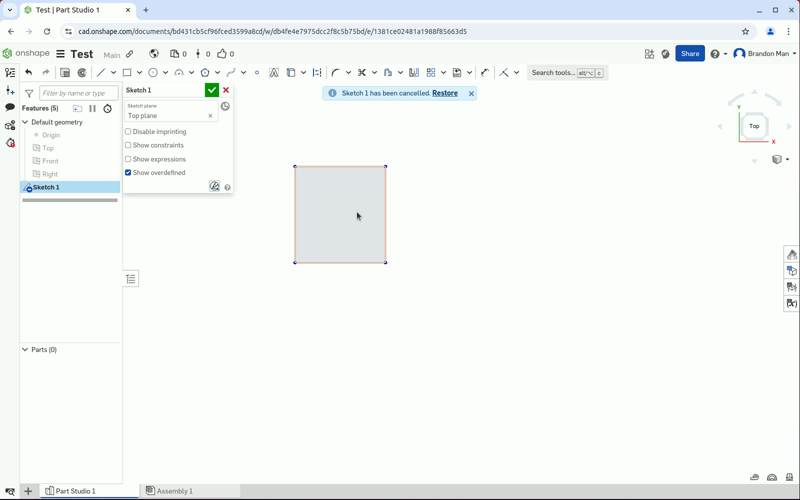
scroll(-6)
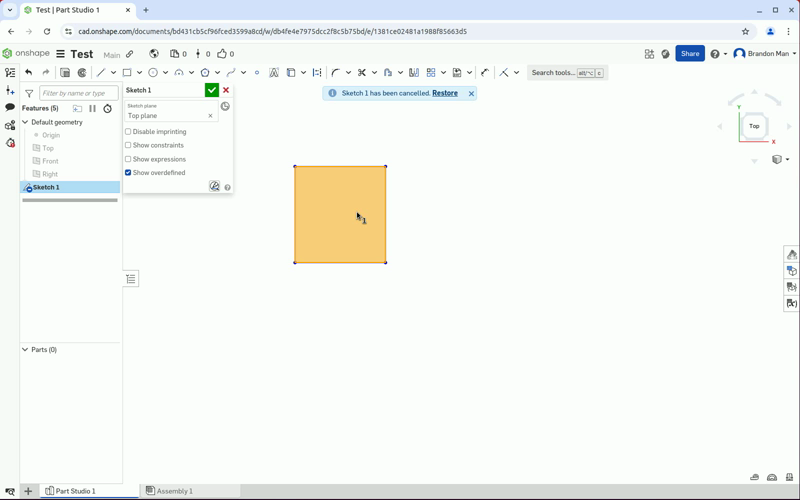
scroll(-6)
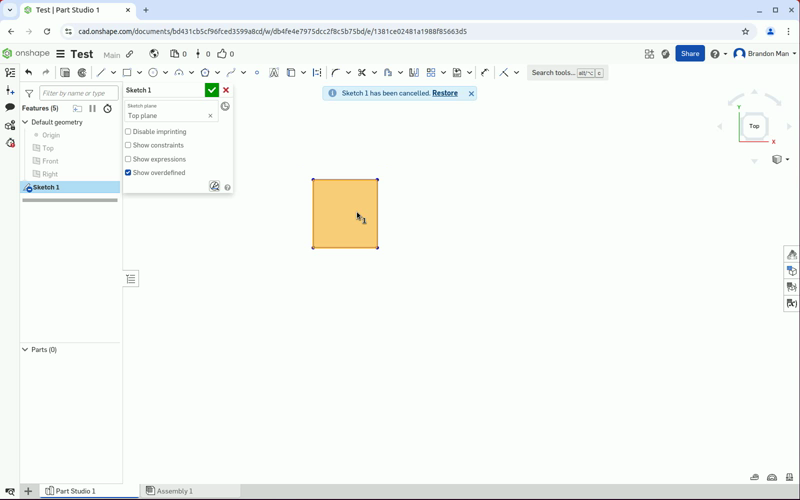
scroll(-6)
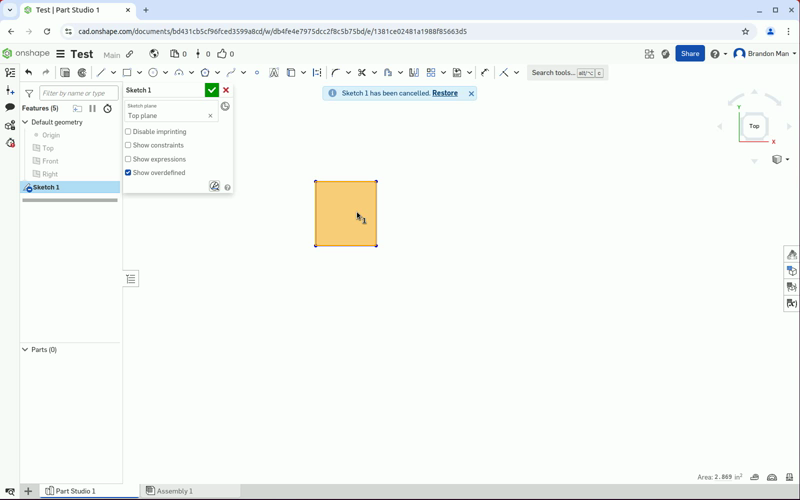
scroll(-6)
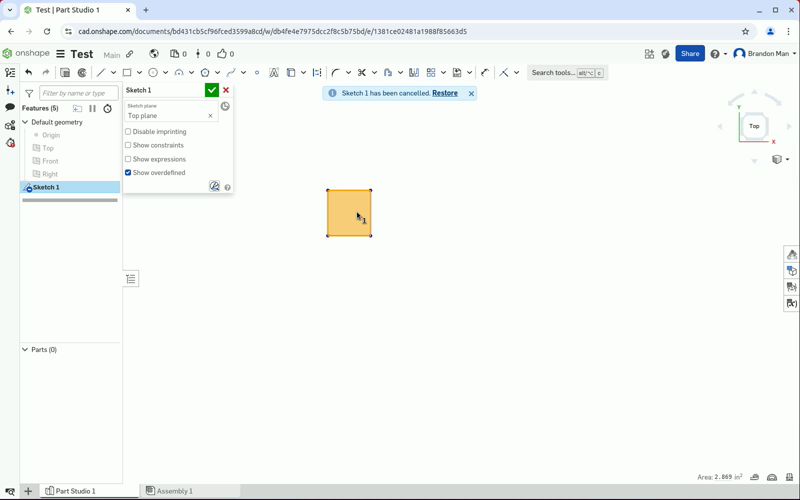
scroll(-6)
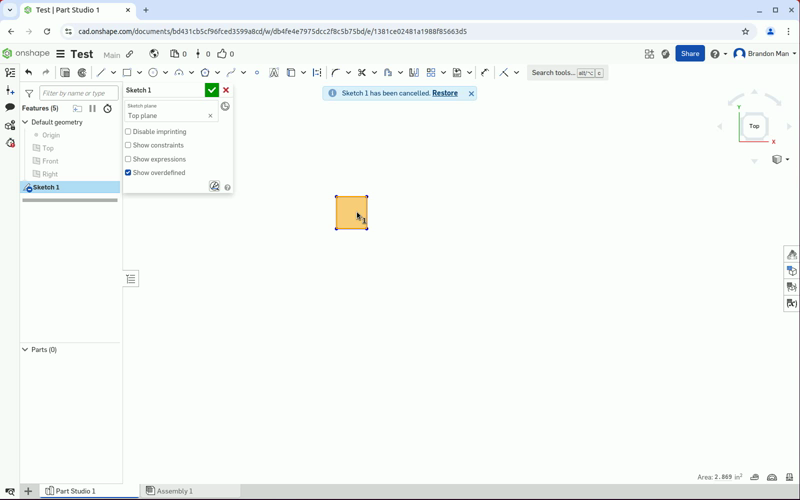
scroll(-6)
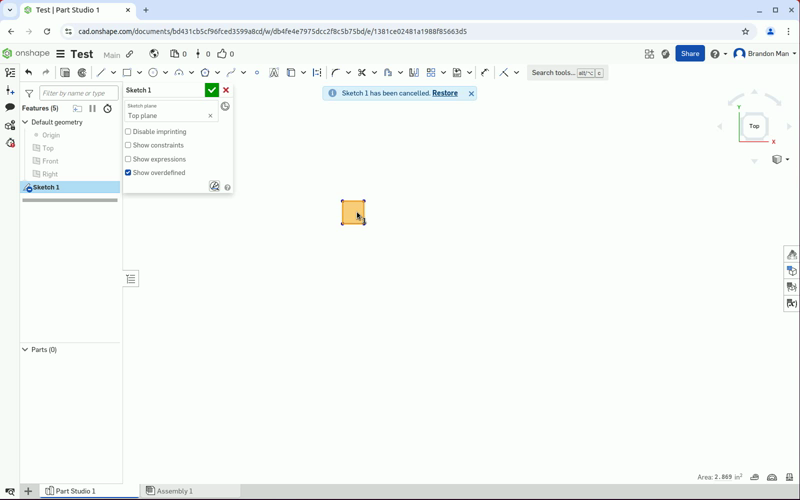
scroll(-6)
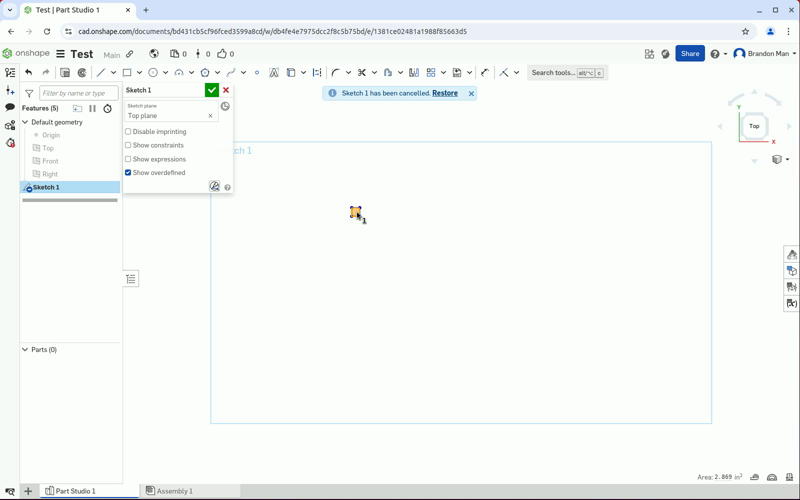
mouse_move(73, 352)
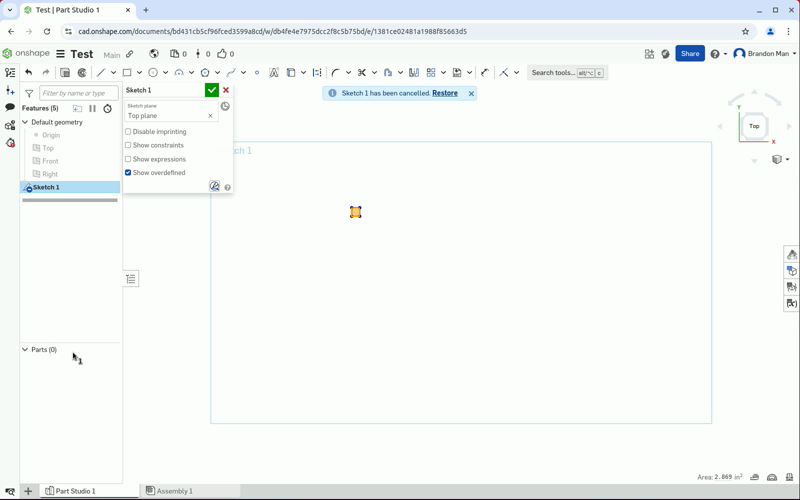
key(shift+y)
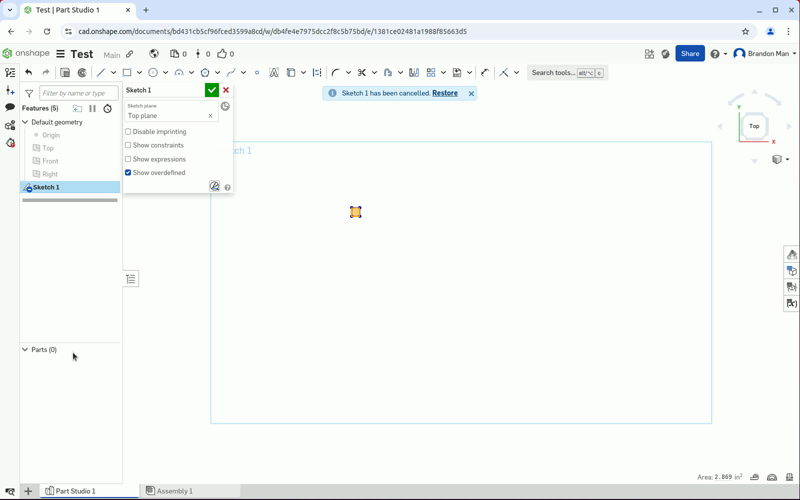
key(shift+e)
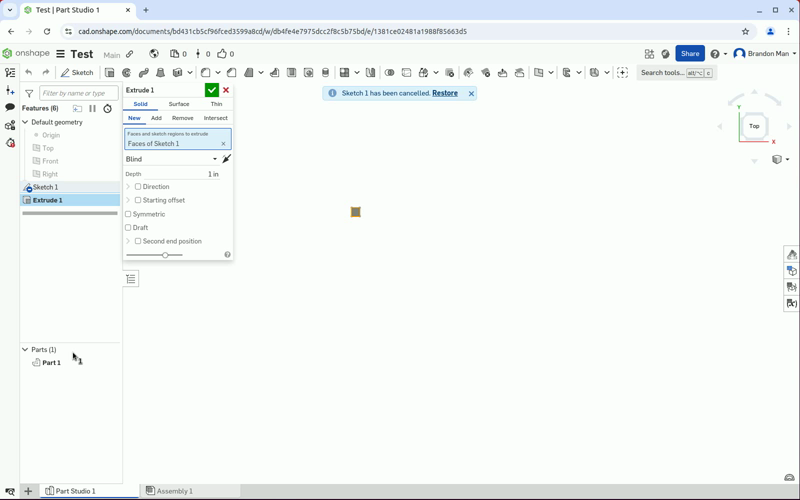
mouse_move(143, 106)
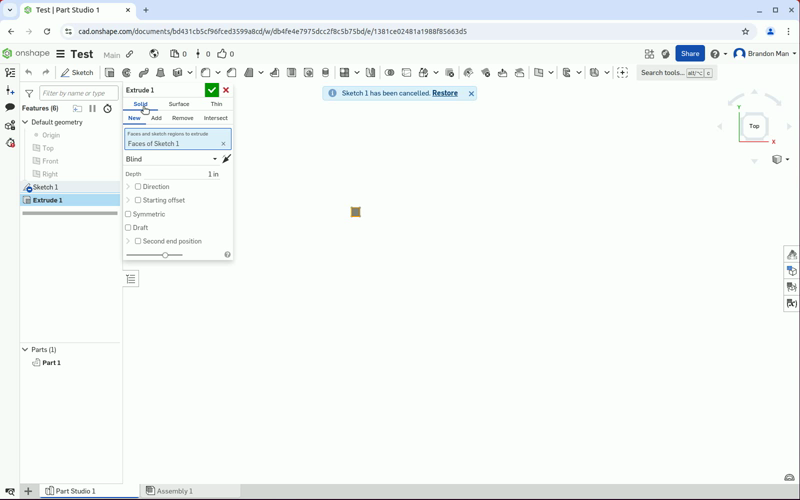
click(143, 106)
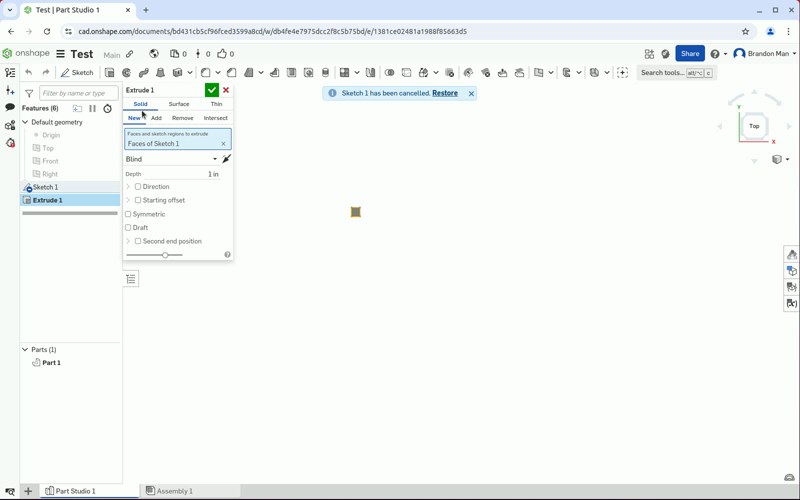
mouse_move(137, 120)
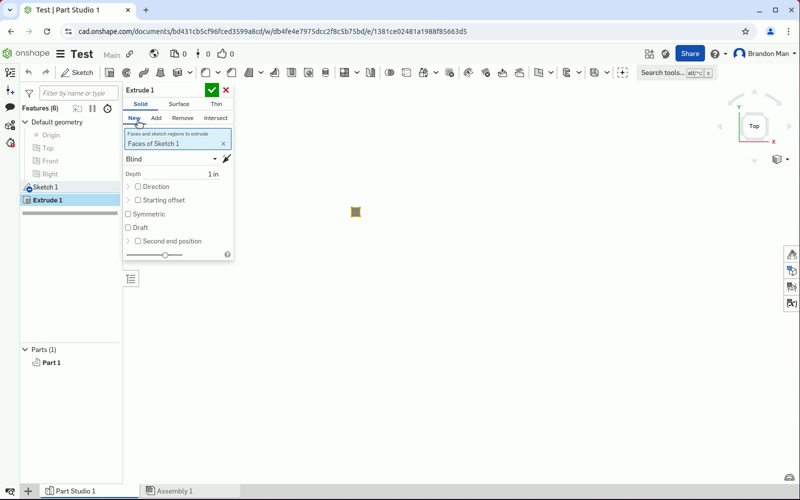
click(137, 120)
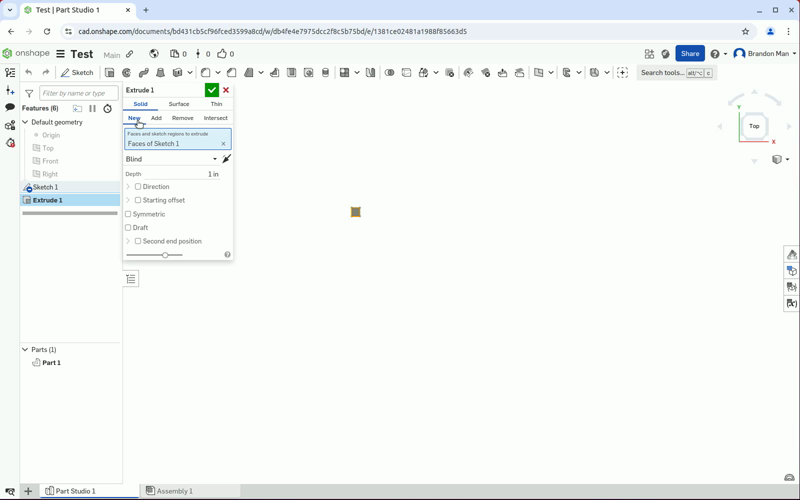
key(tab, 4)
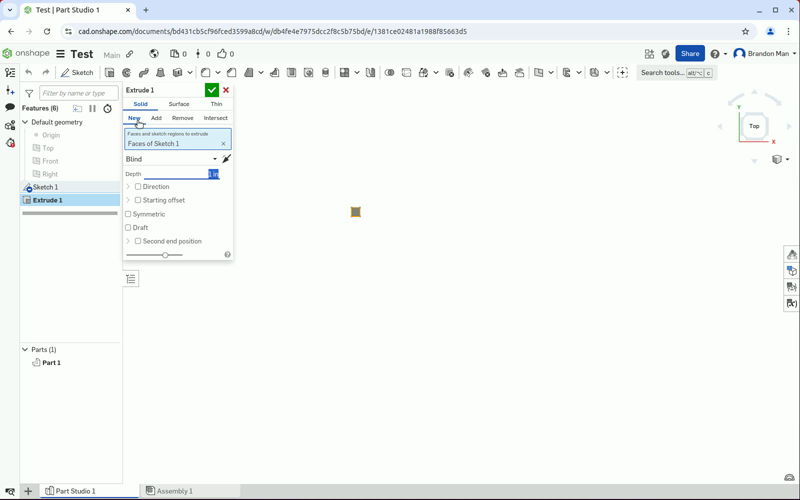
text(5.777)
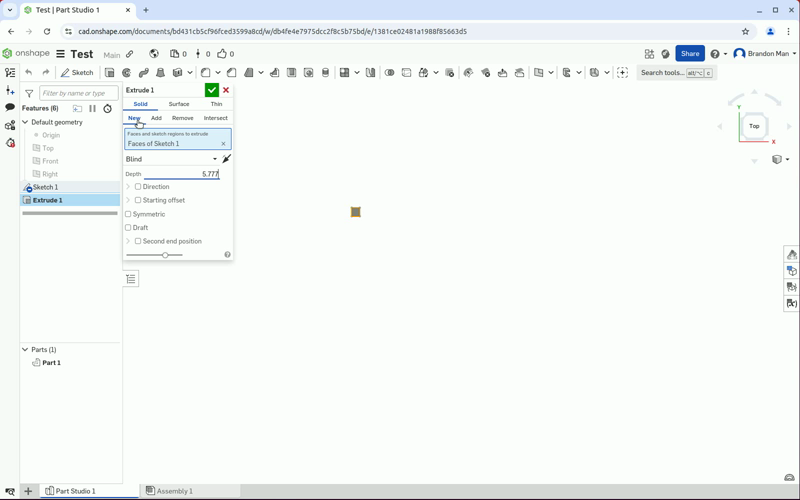
key(enter)
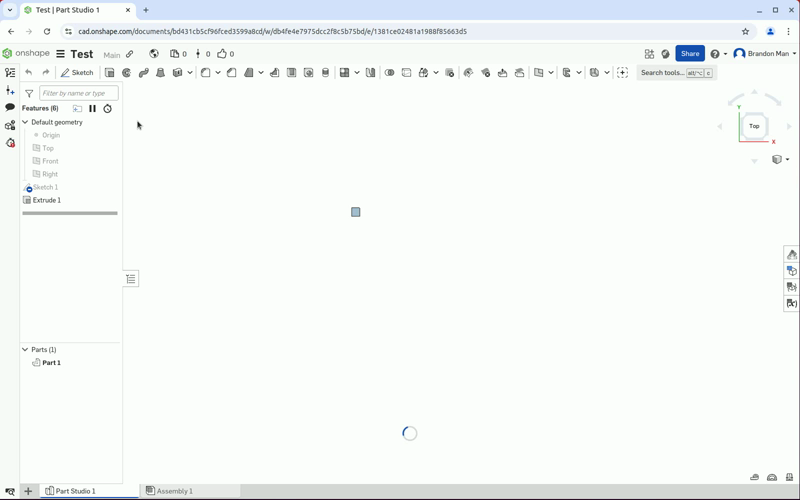
key(shift+h)
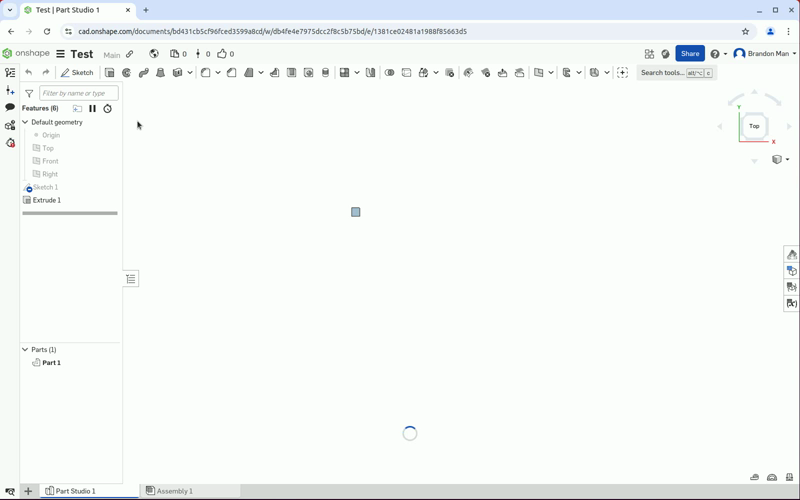
key(shift+h)
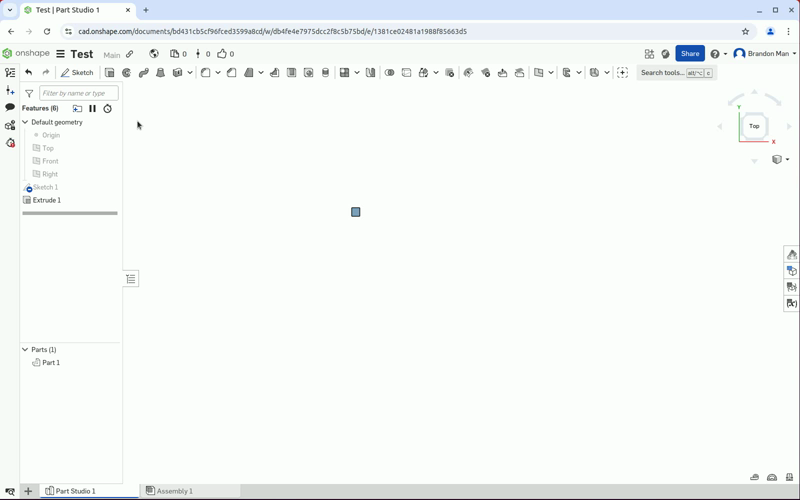
mouse_move(73, 189)
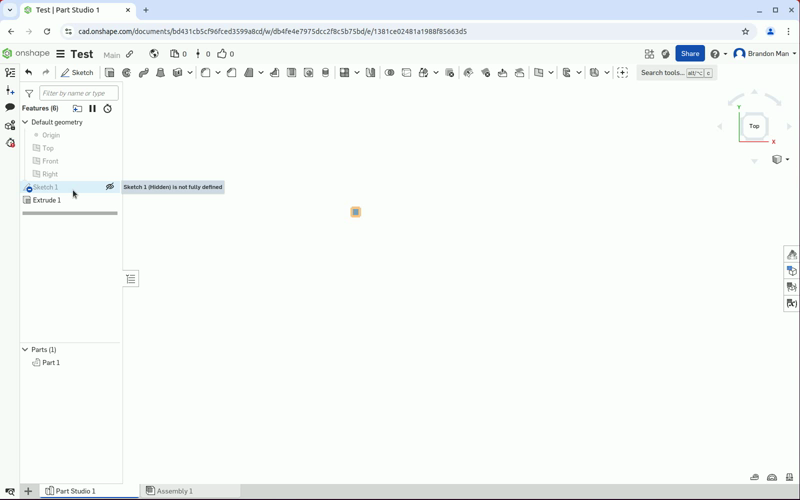
click(73, 189)
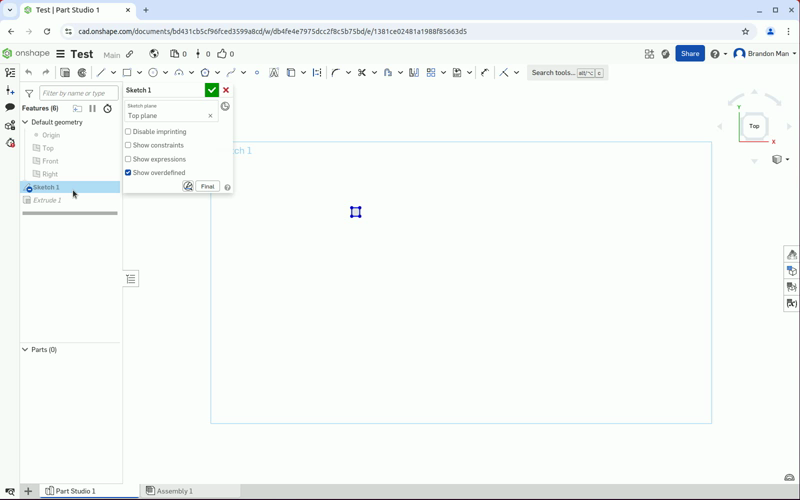
mouse_move(229, 92)
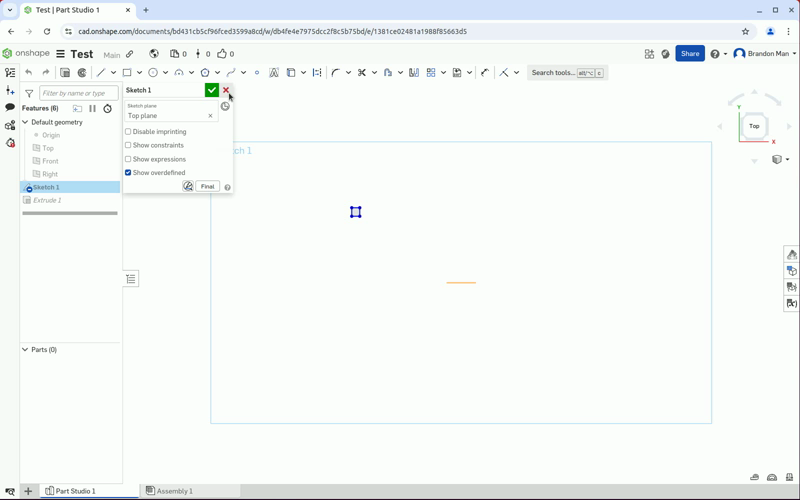
click(229, 92)
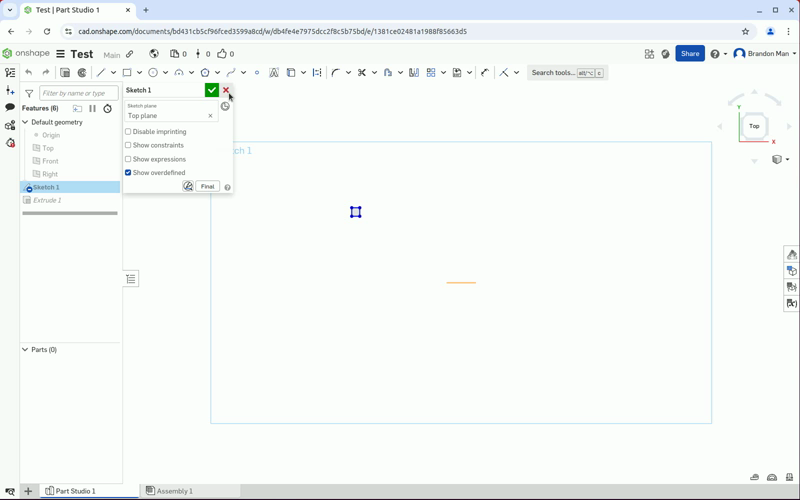
key(shift+s)
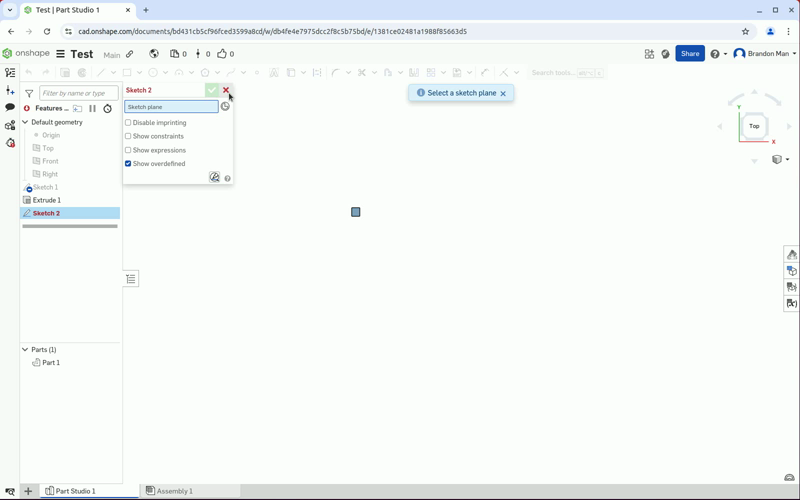
mouse_move(73, 150)
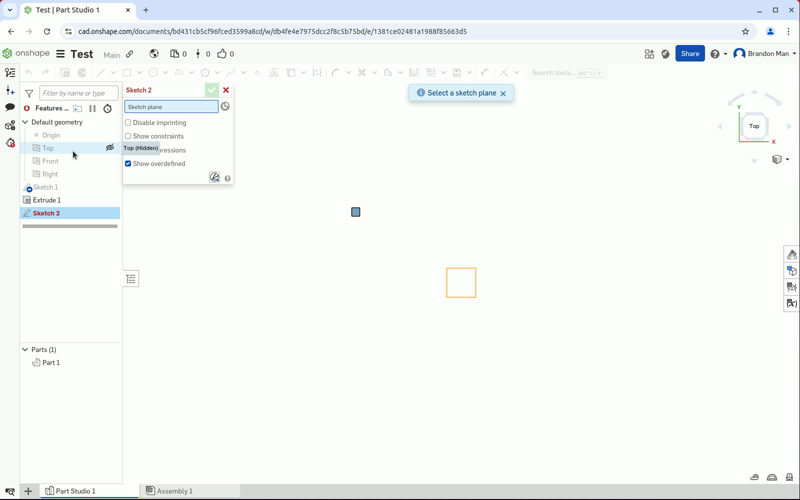
click(73, 150)
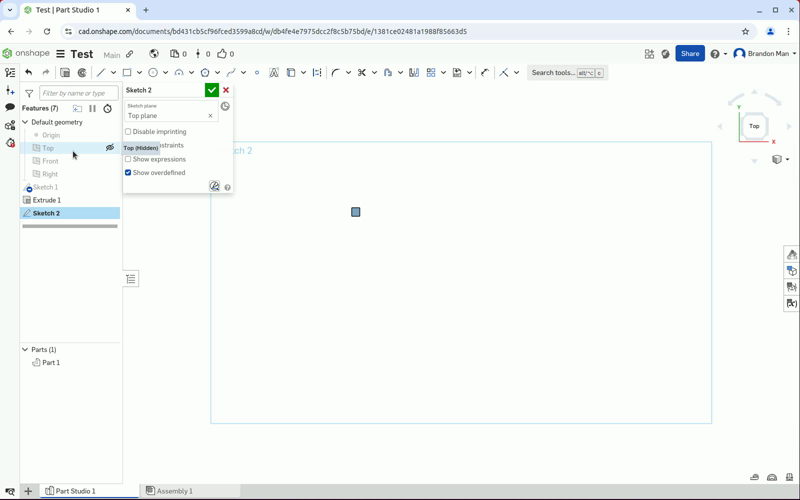
mouse_move(73, 352)
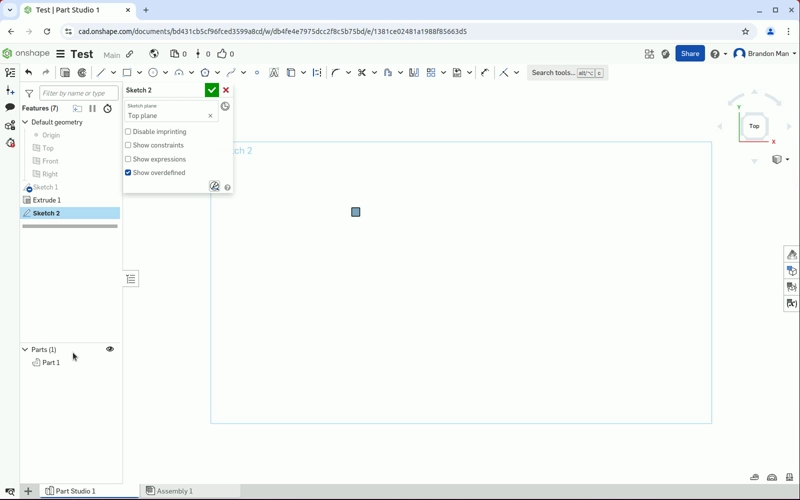
key(y)
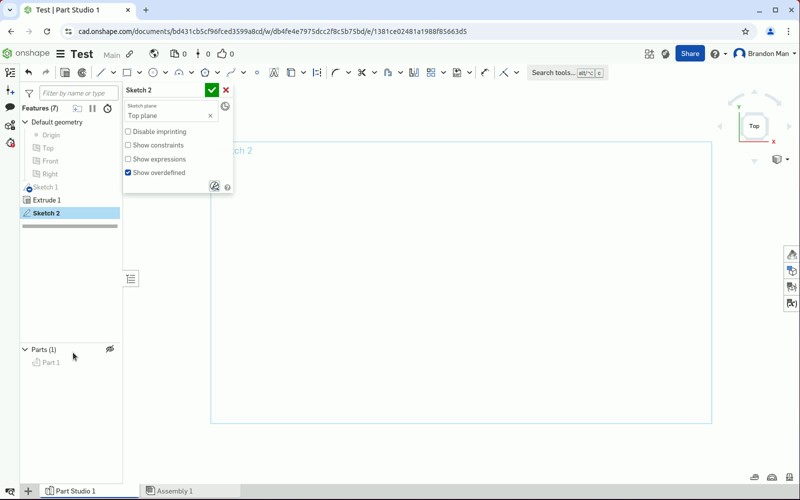
key(l)
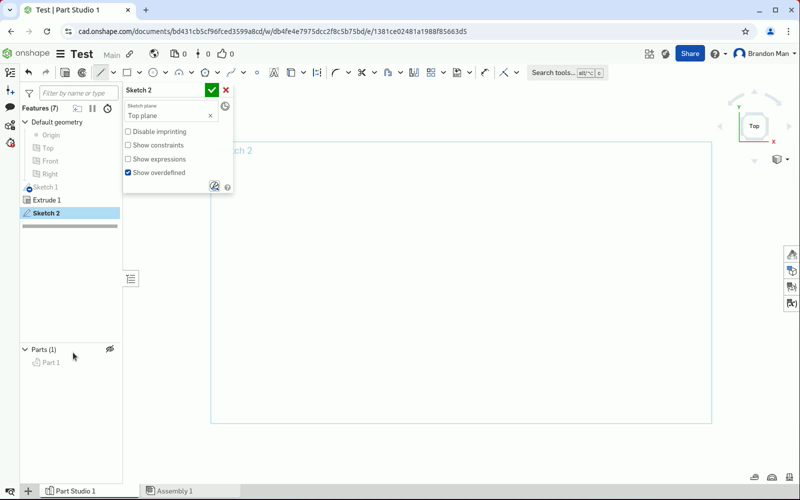
key_down(shift)
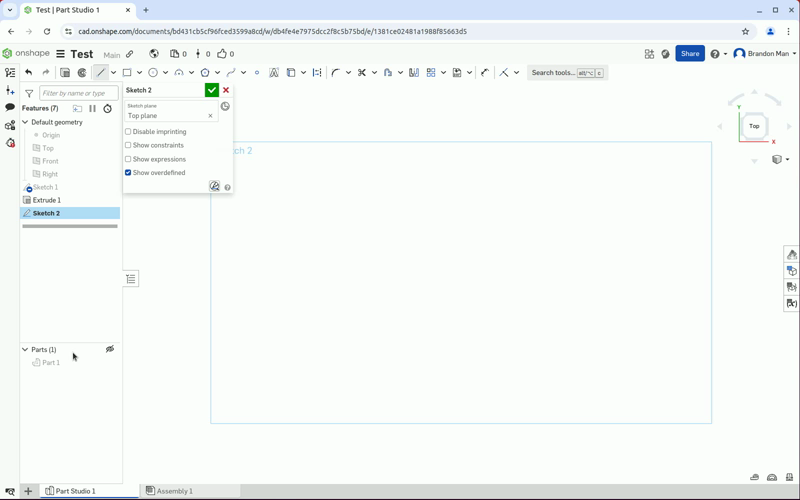
mouse_move(348, 219)
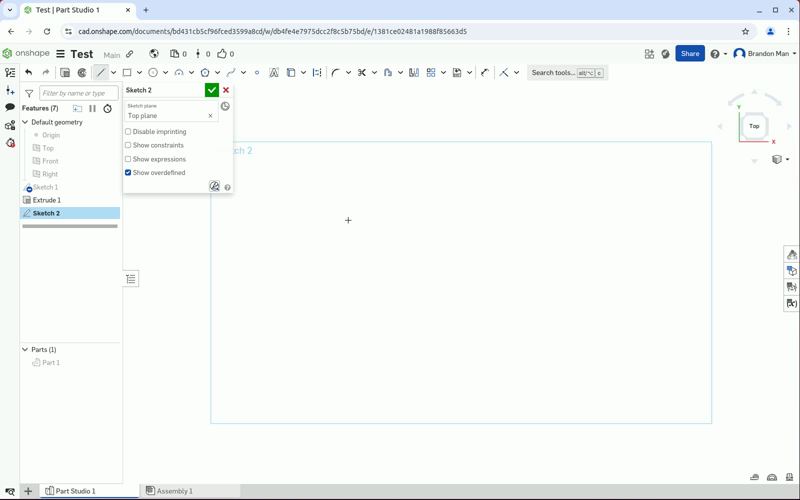
click(348, 219)
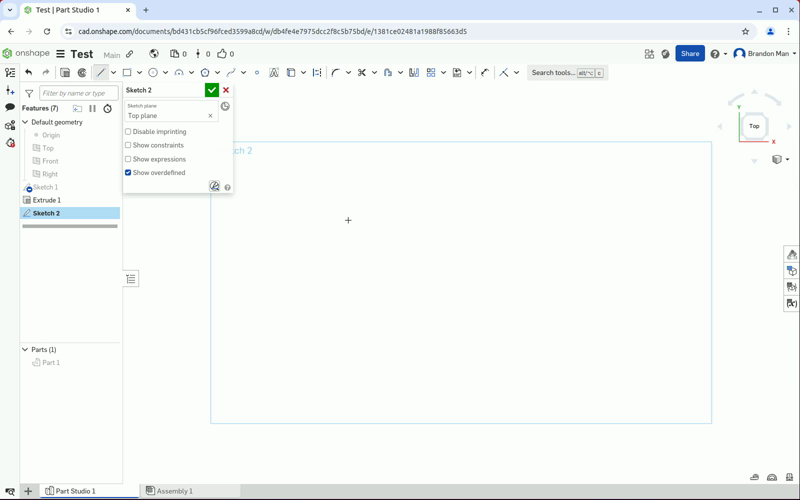
key_up(shift)
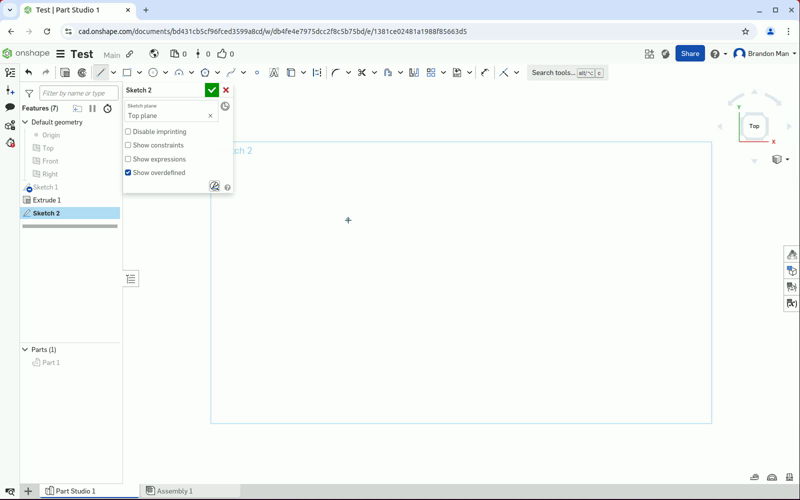
key_down(shift)
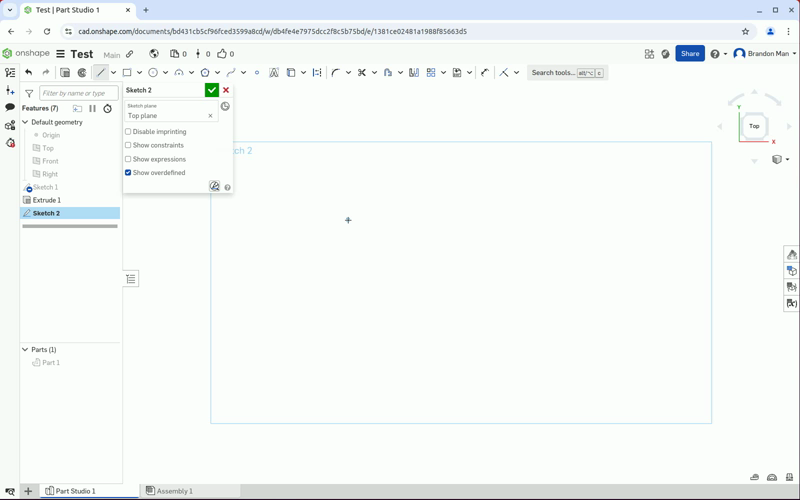
mouse_move(378, 219)
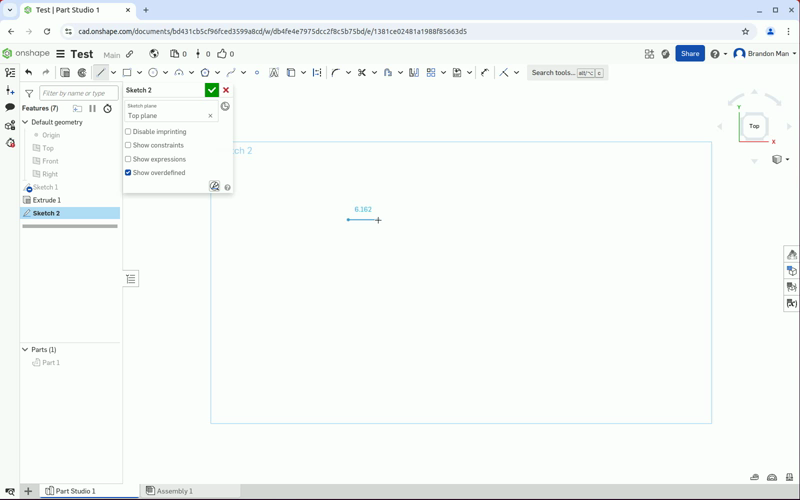
mouse_move(363, 219)
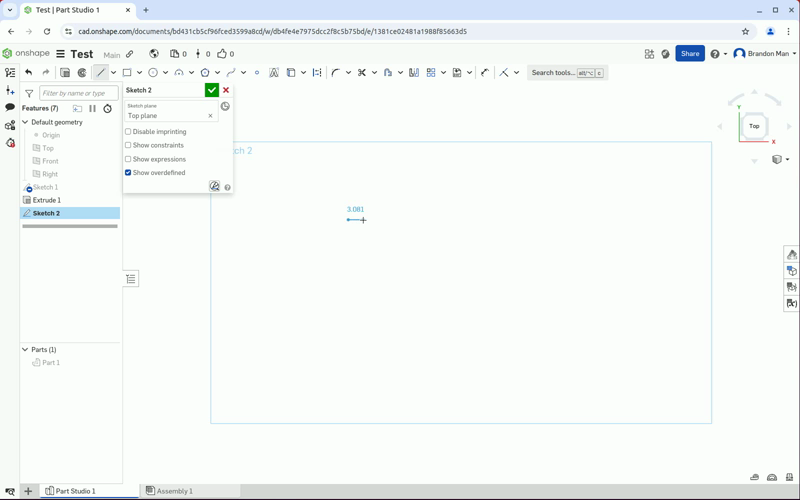
click(363, 219)
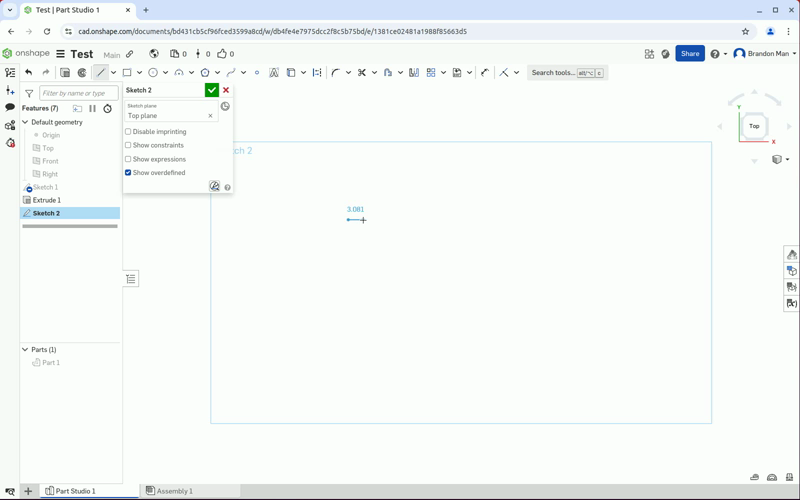
key_up(shift)
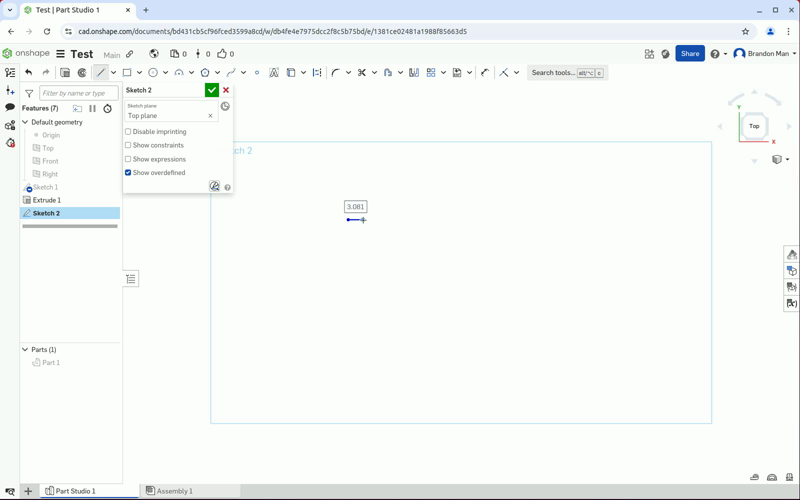
key_down(shift)
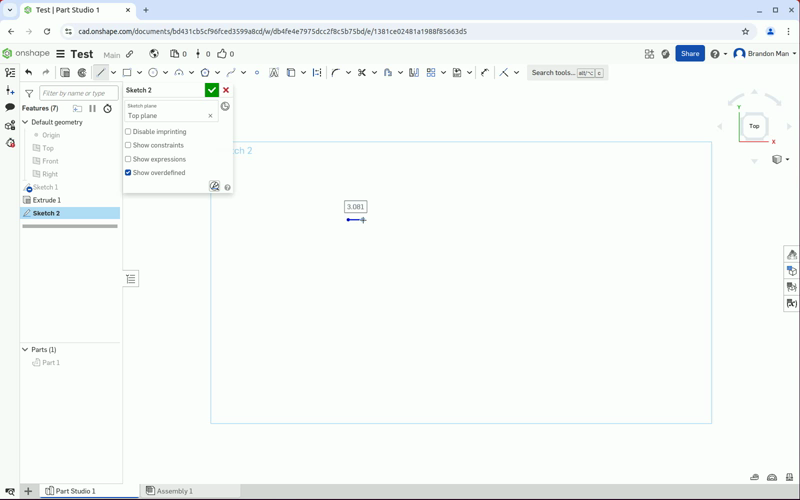
mouse_move(393, 219)
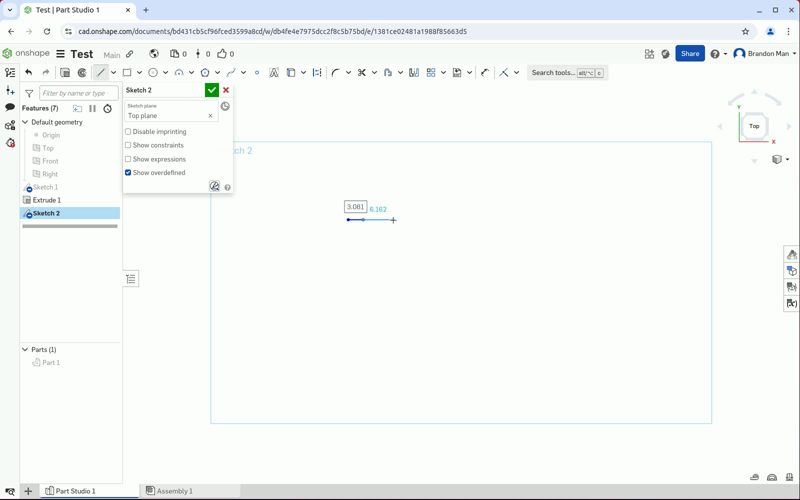
mouse_move(363, 204)
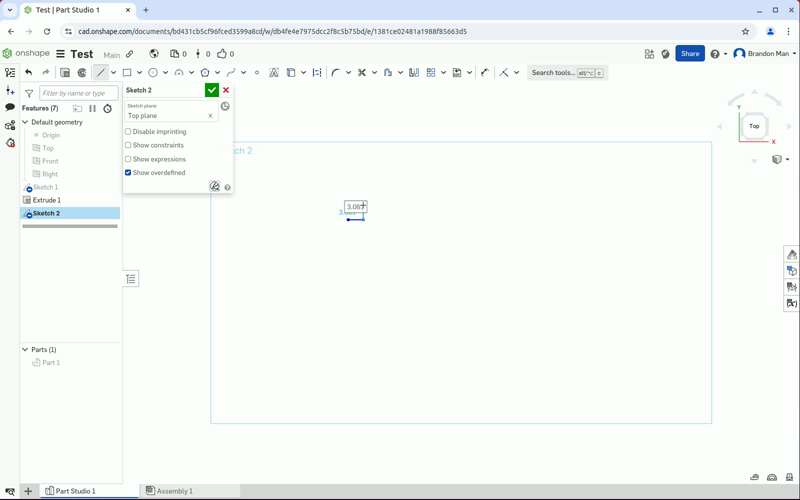
click(363, 204)
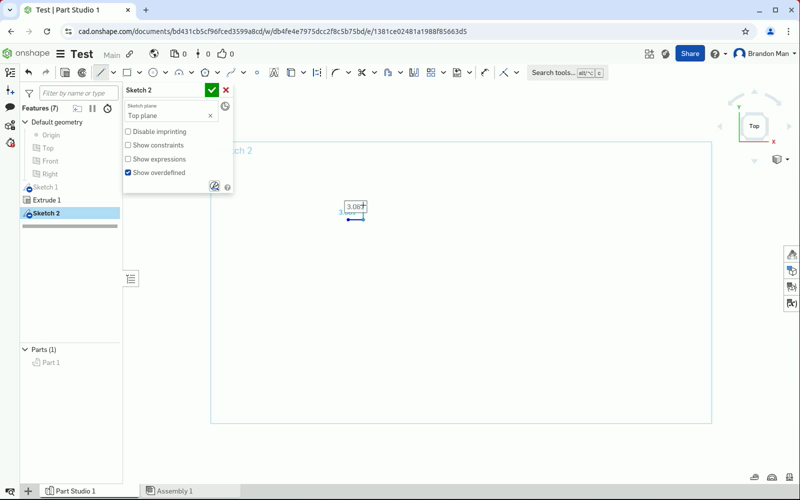
key_up(shift)
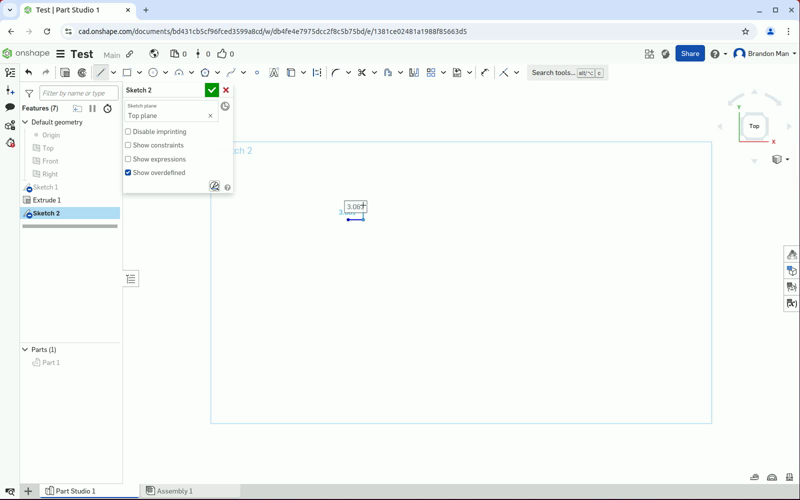
key_down(shift)
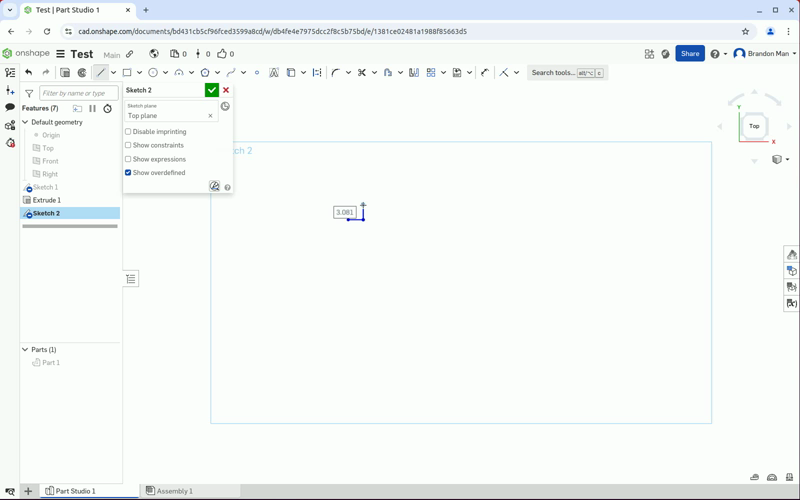
mouse_move(393, 204)
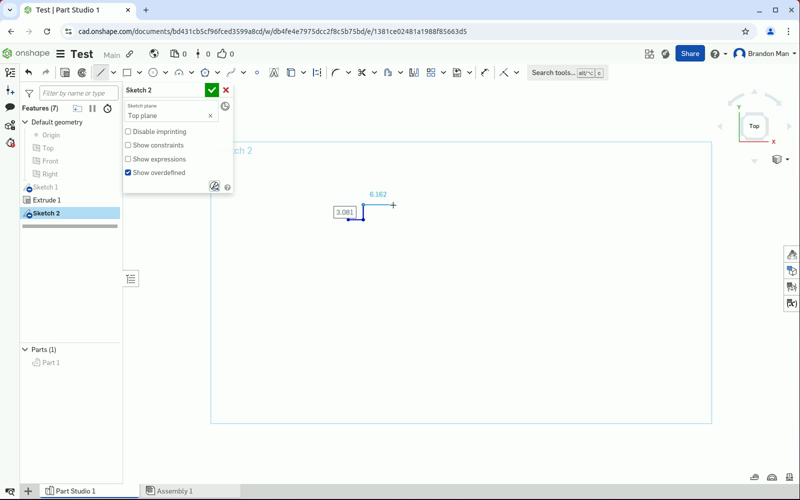
mouse_move(348, 204)
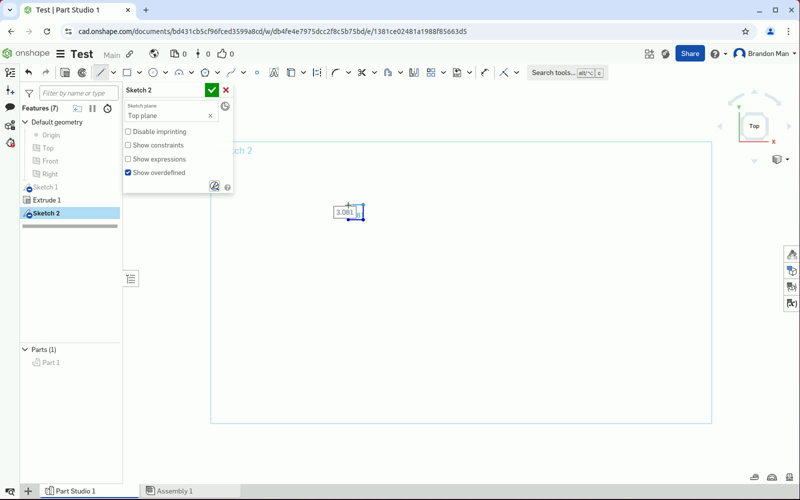
click(348, 204)
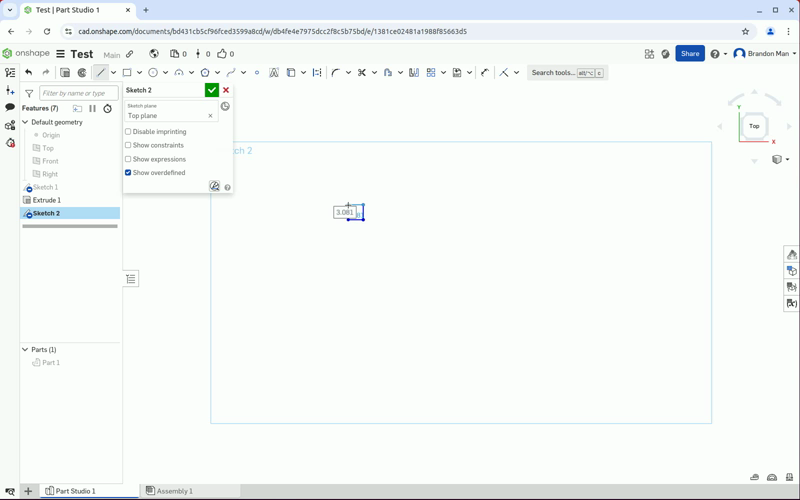
key_up(shift)
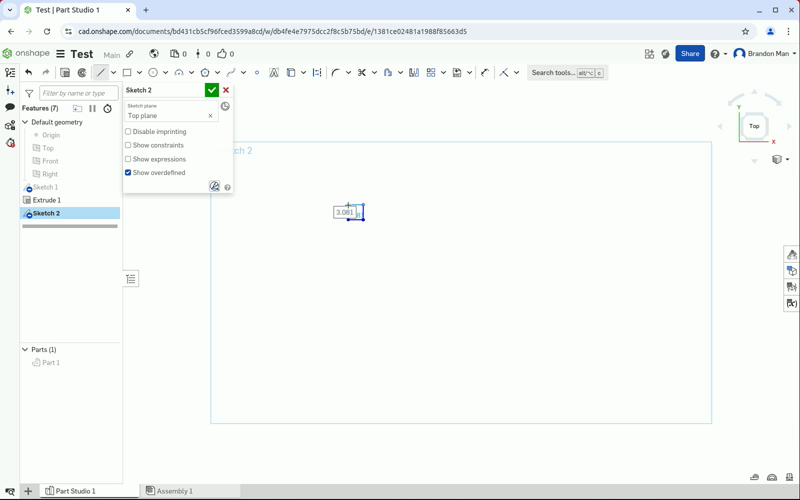
mouse_move(378, 204)
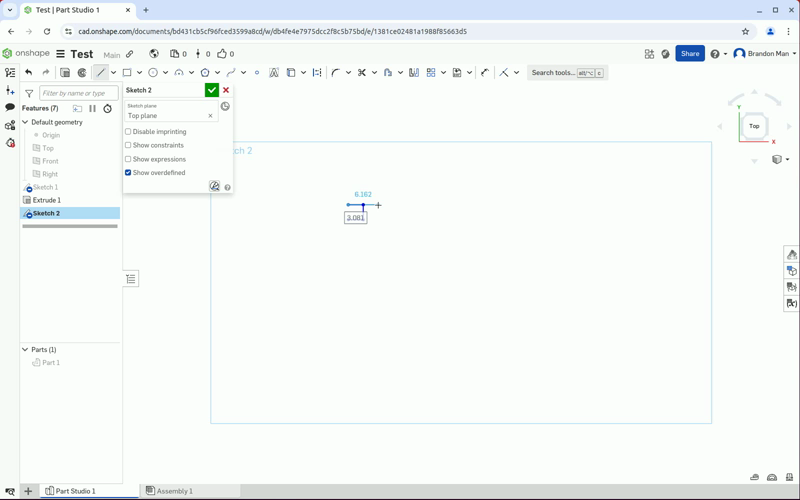
key_down(shift)
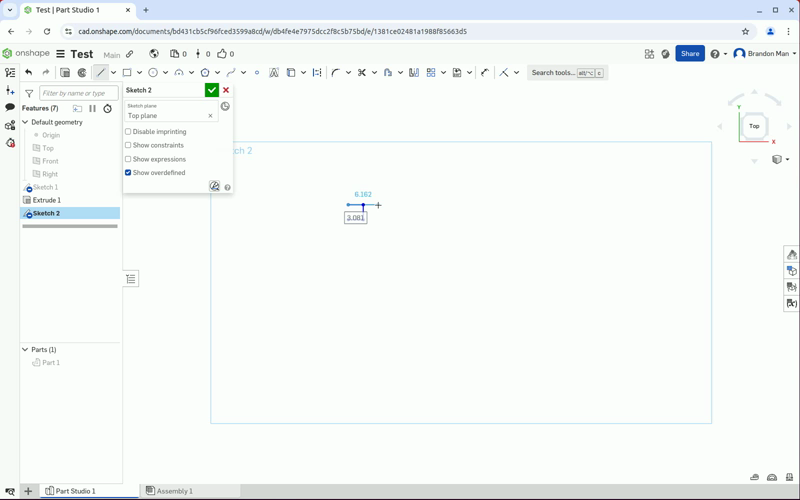
mouse_move(348, 219)
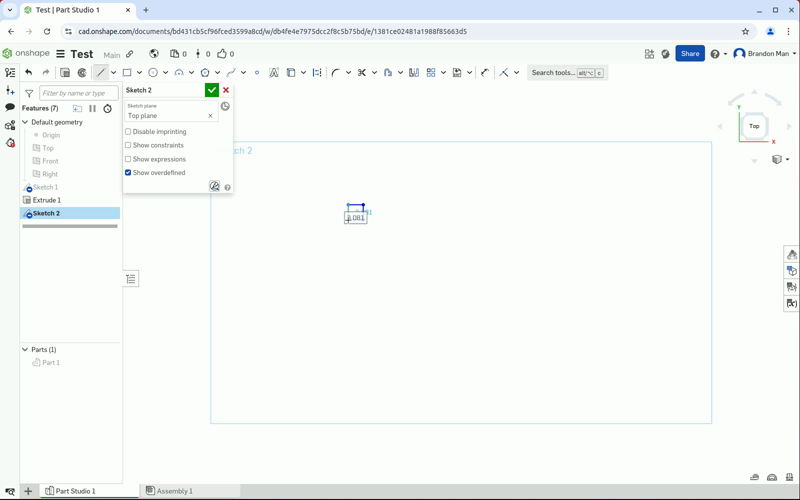
key_up(shift)
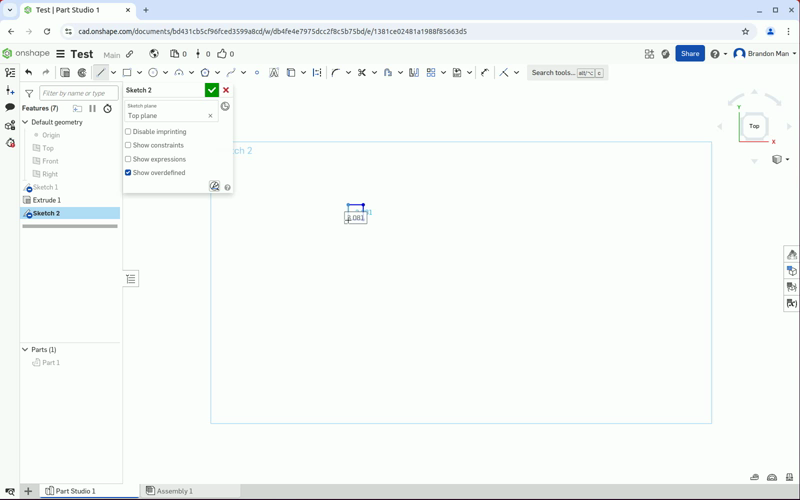
click(348, 219)
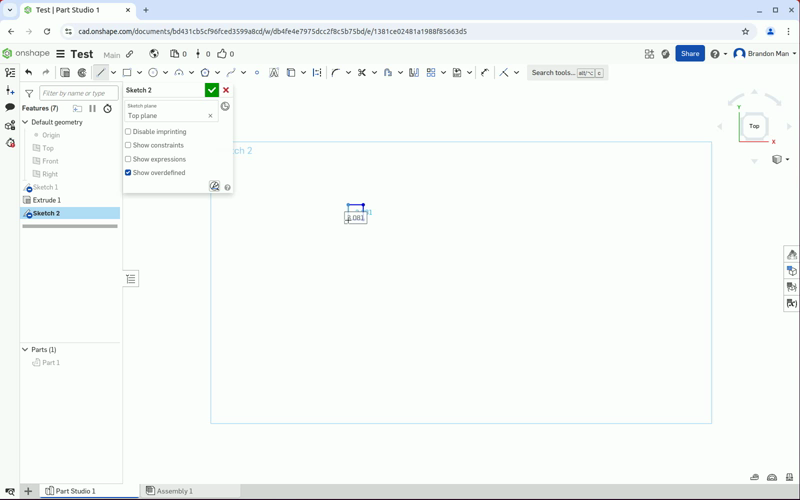
key(esc)
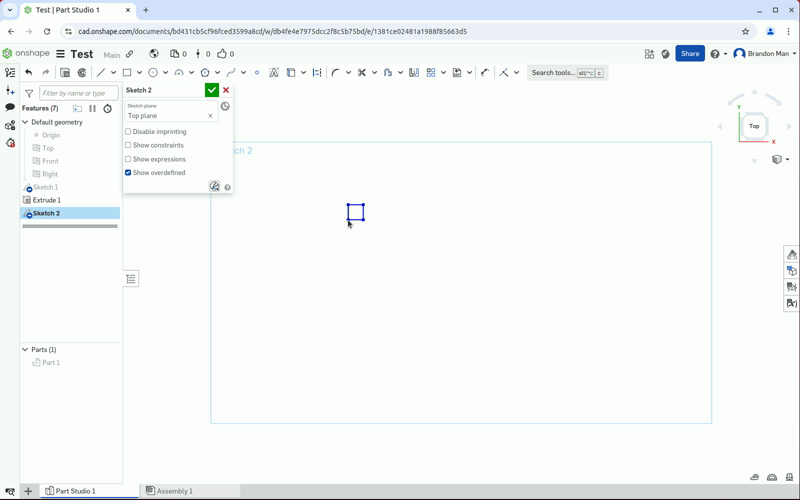
key(l)
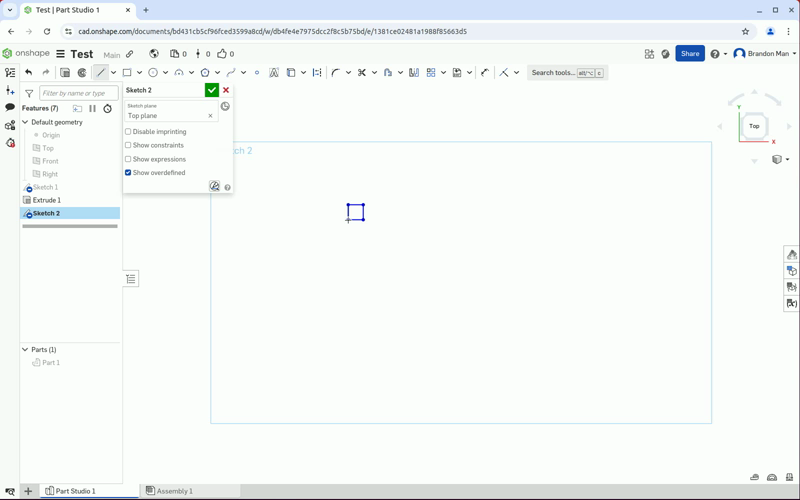
key_down(shift)
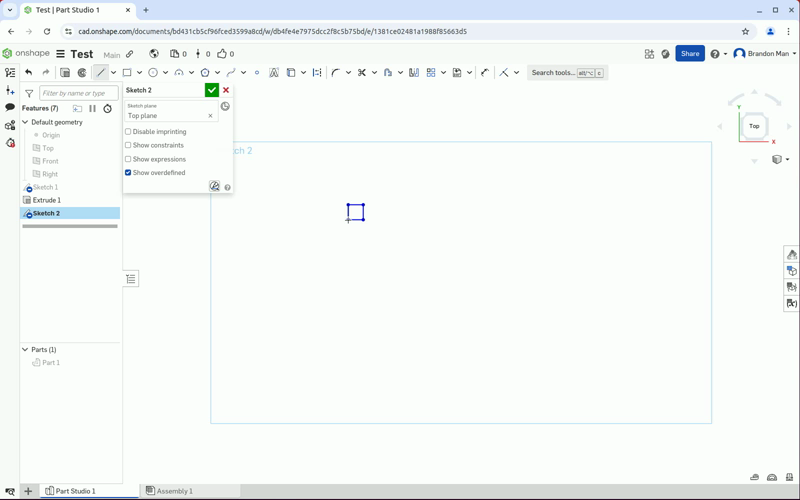
mouse_move(352, 215)
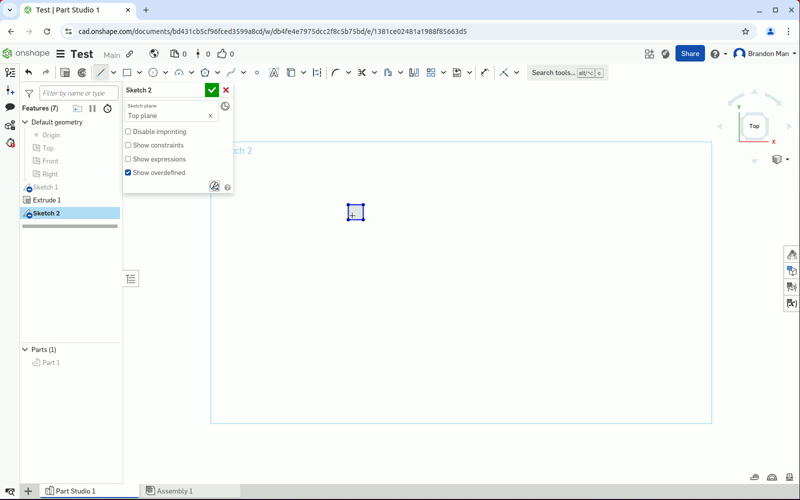
click(352, 215)
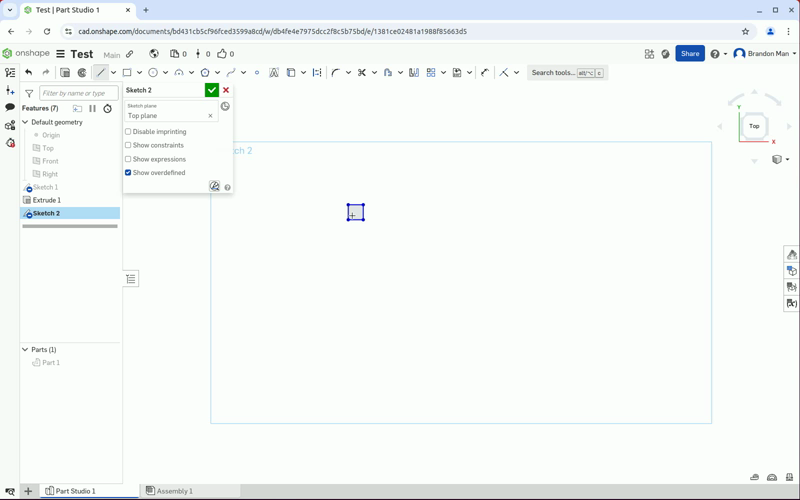
key_up(shift)
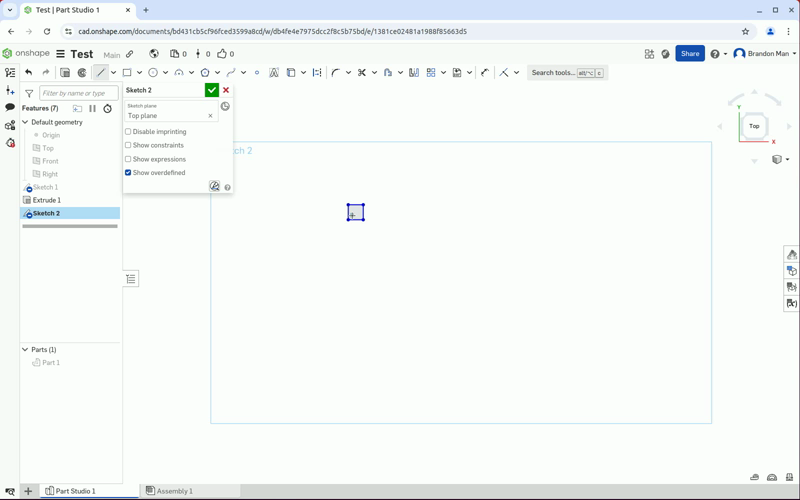
key_down(shift)
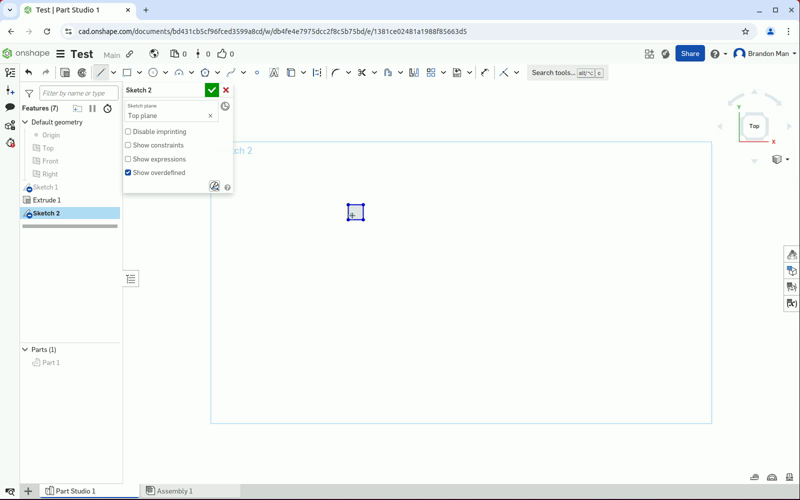
mouse_move(382, 215)
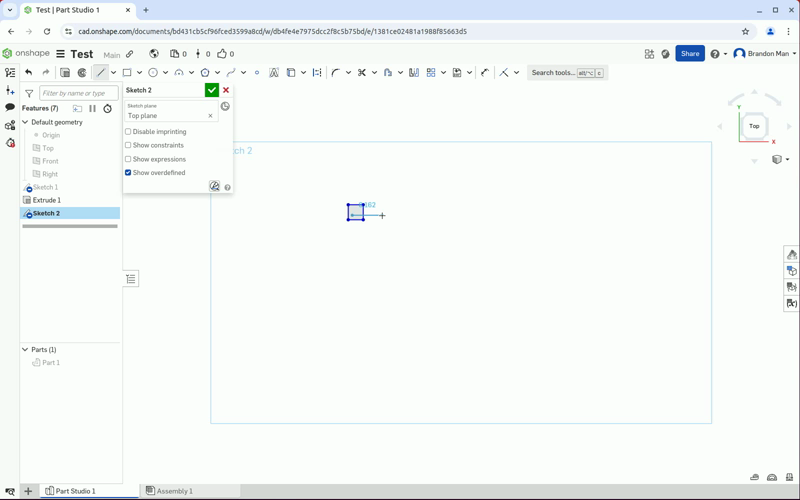
mouse_move(359, 215)
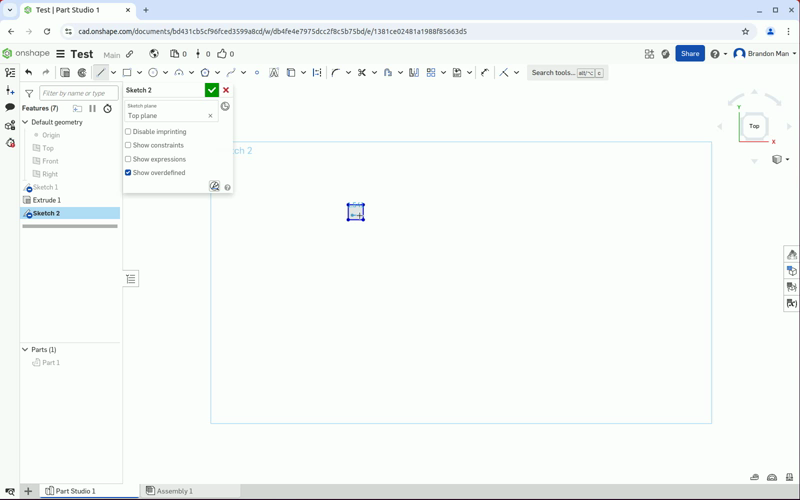
click(359, 215)
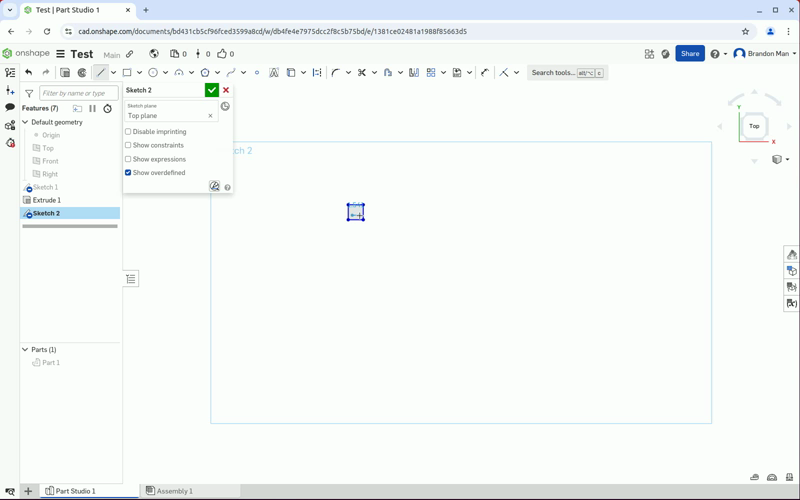
key_up(shift)
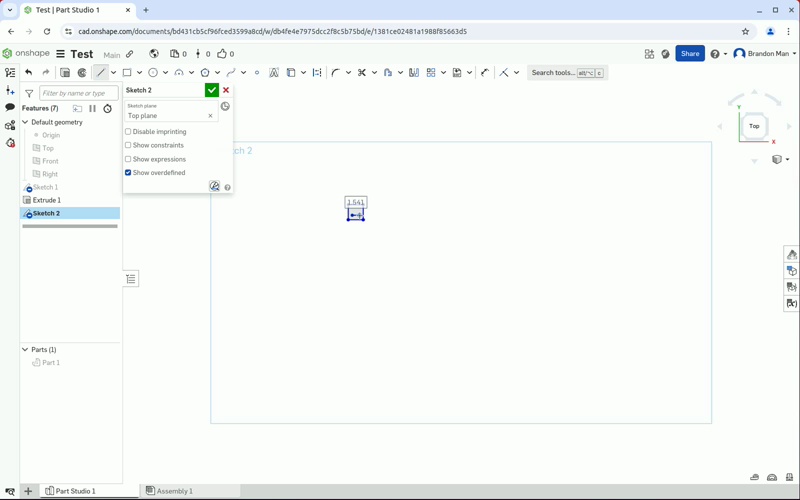
key_down(shift)
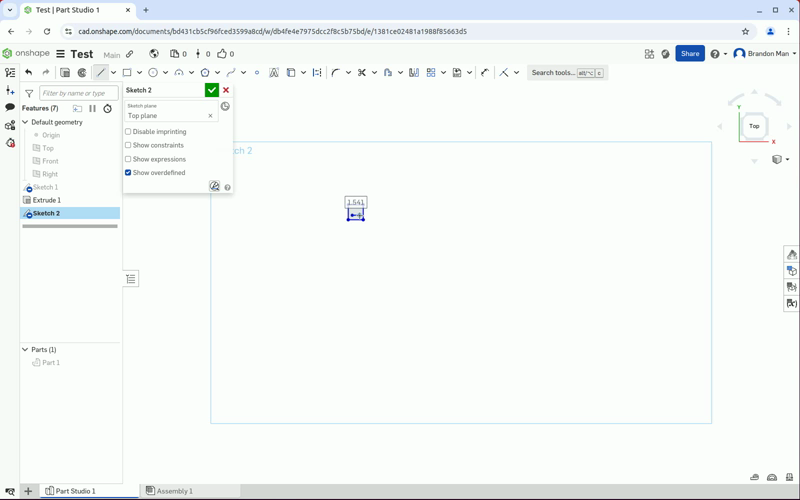
mouse_move(389, 215)
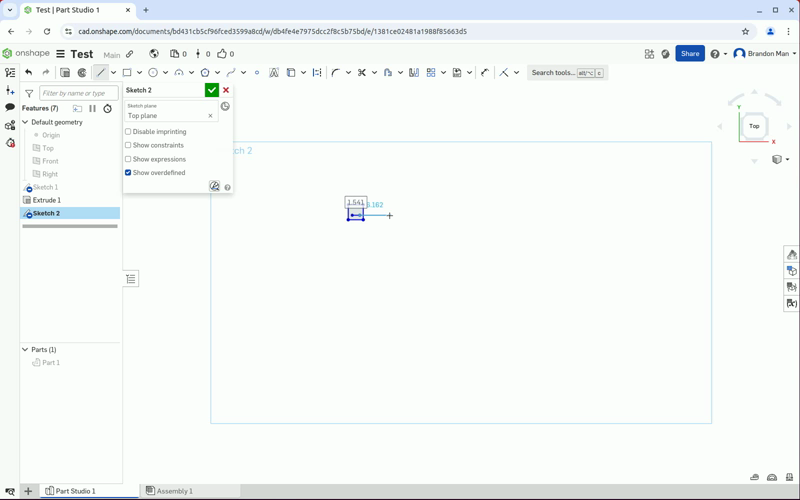
mouse_move(359, 207)
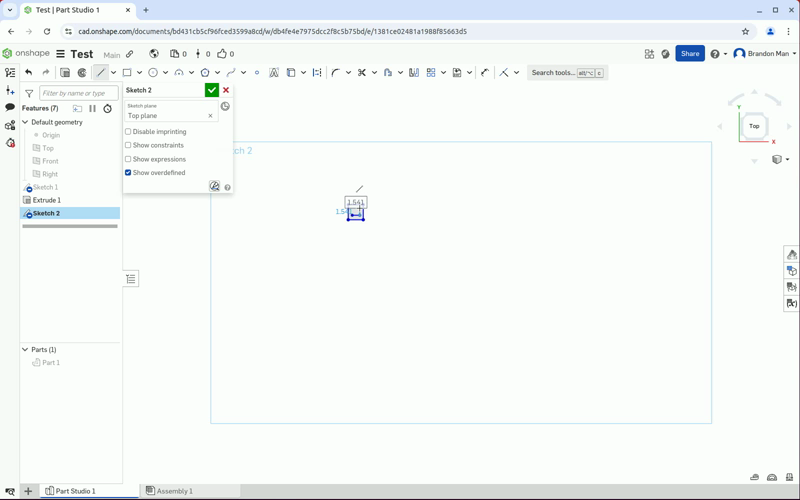
click(359, 207)
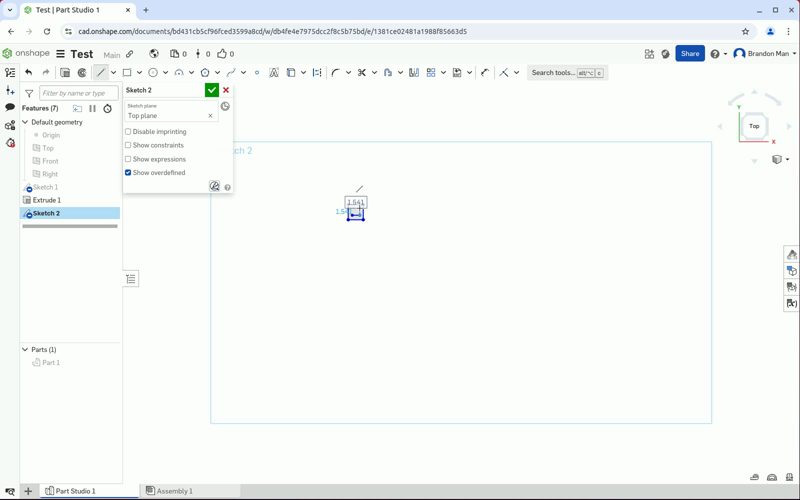
key_up(shift)
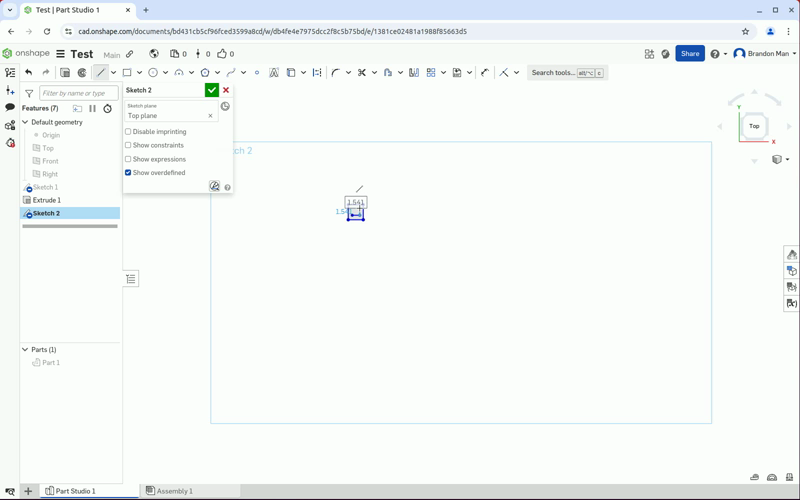
key_down(shift)
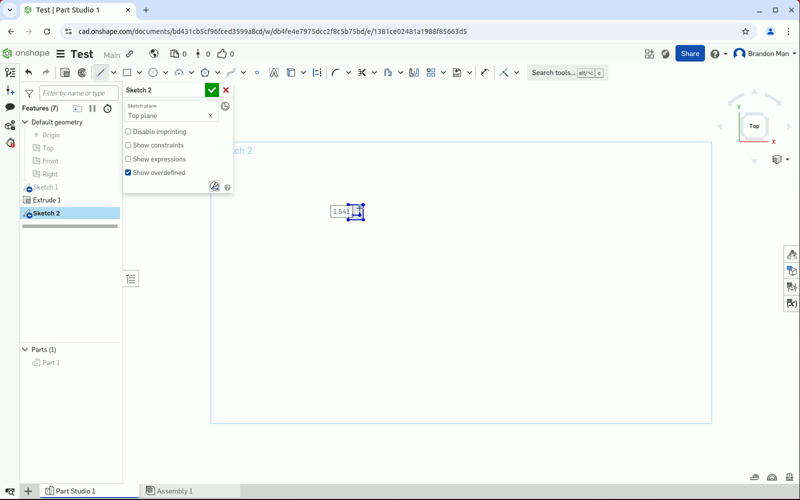
mouse_move(389, 207)
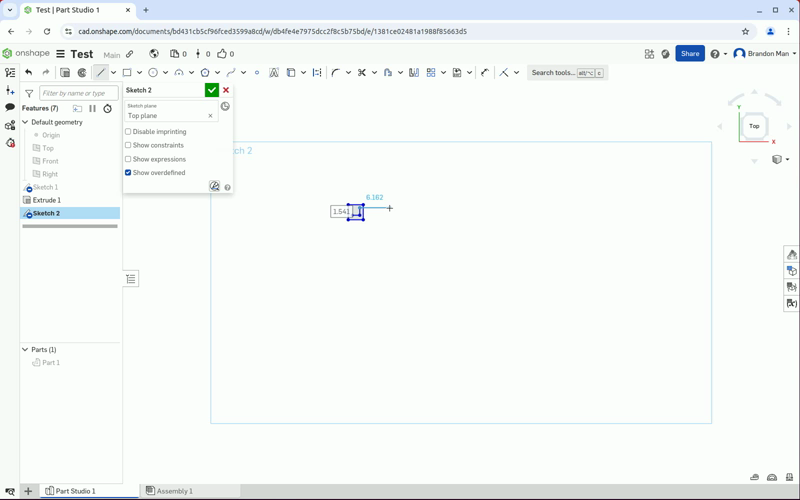
mouse_move(352, 207)
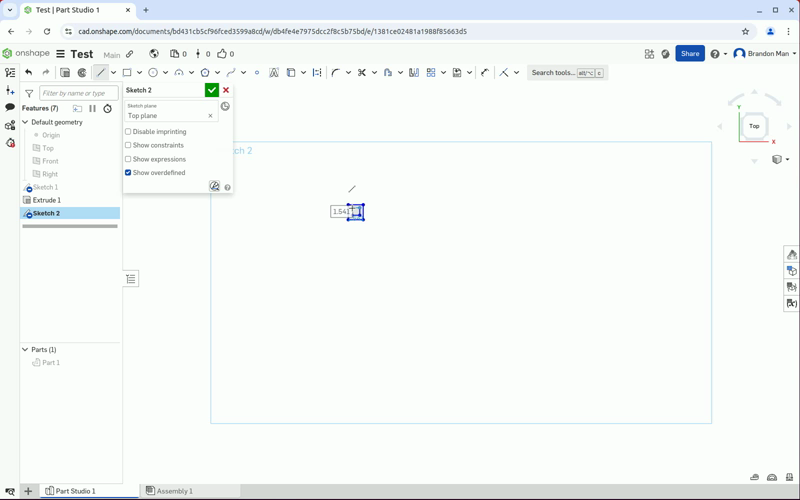
click(352, 207)
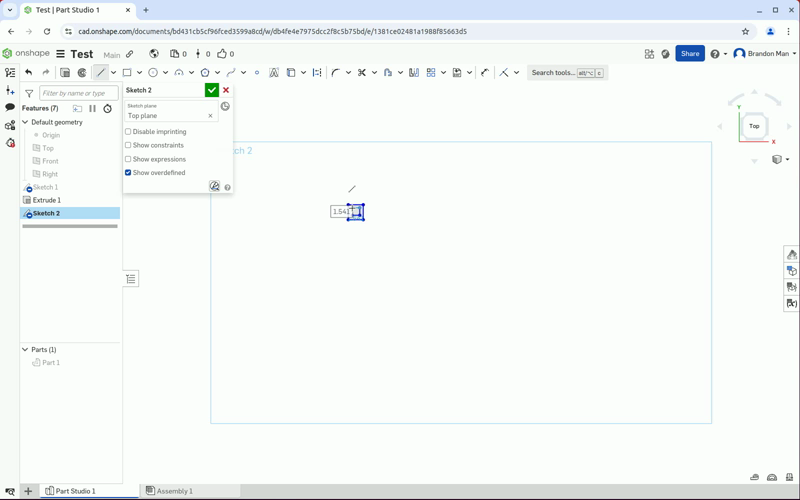
key_up(shift)
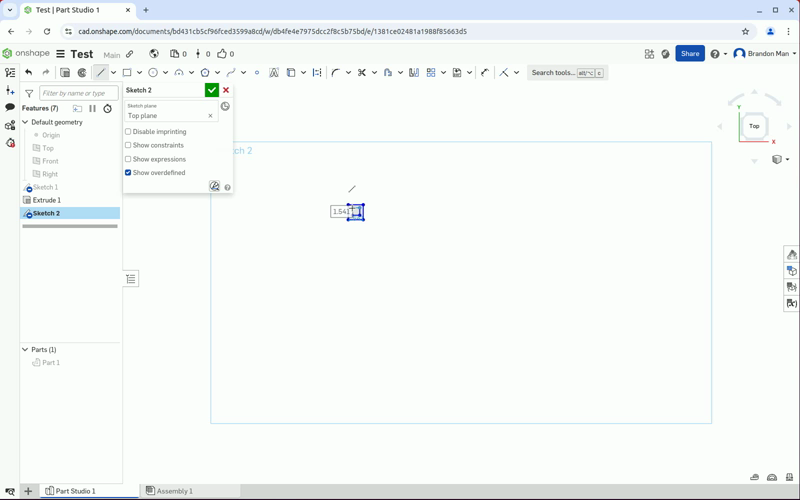
mouse_move(382, 207)
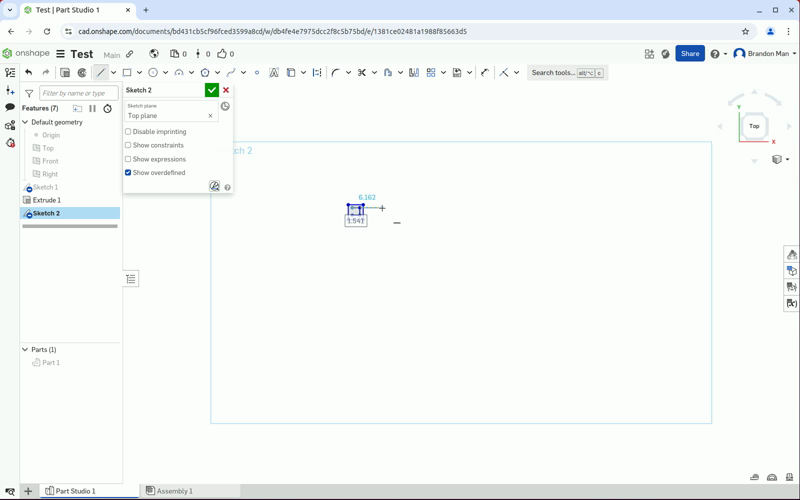
key_down(shift)
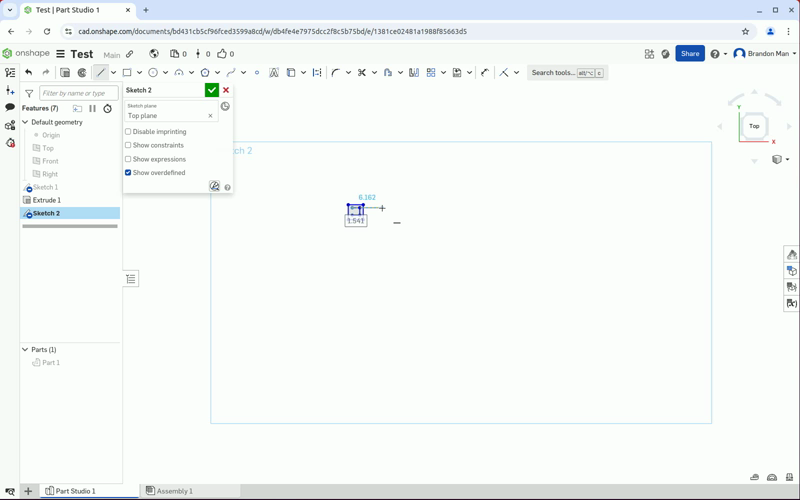
mouse_move(352, 215)
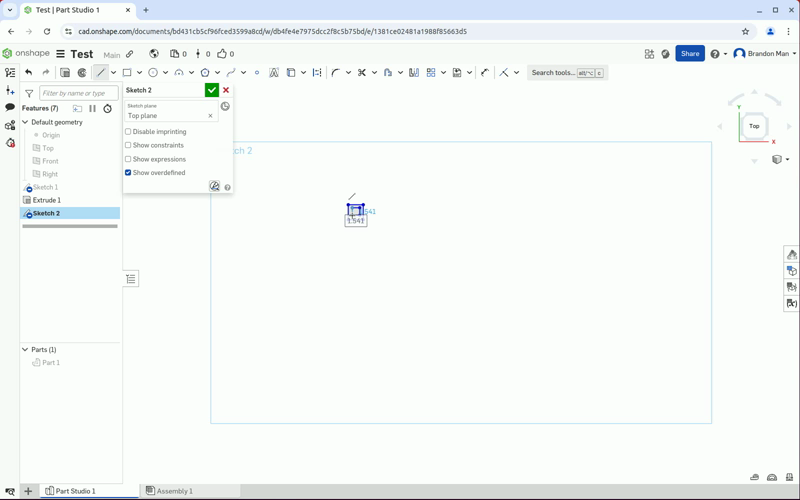
key_up(shift)
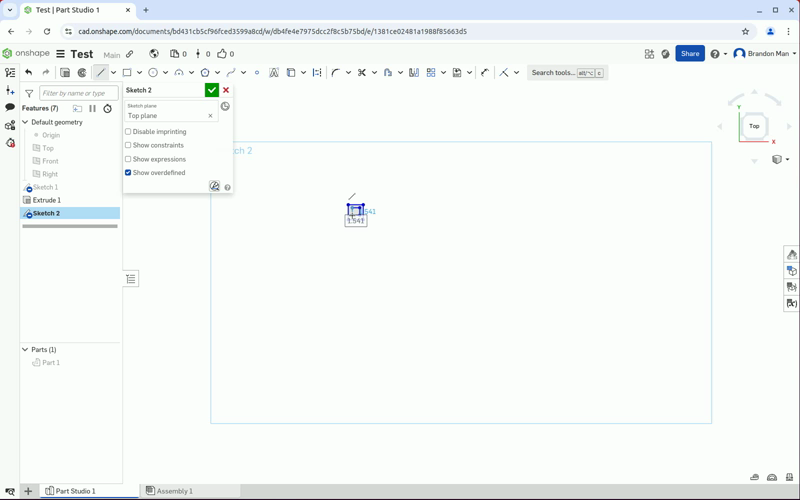
click(352, 215)
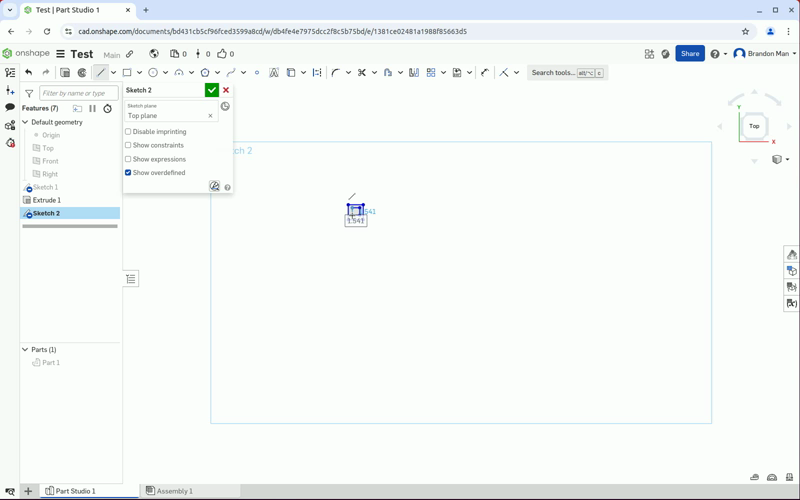
key(esc)
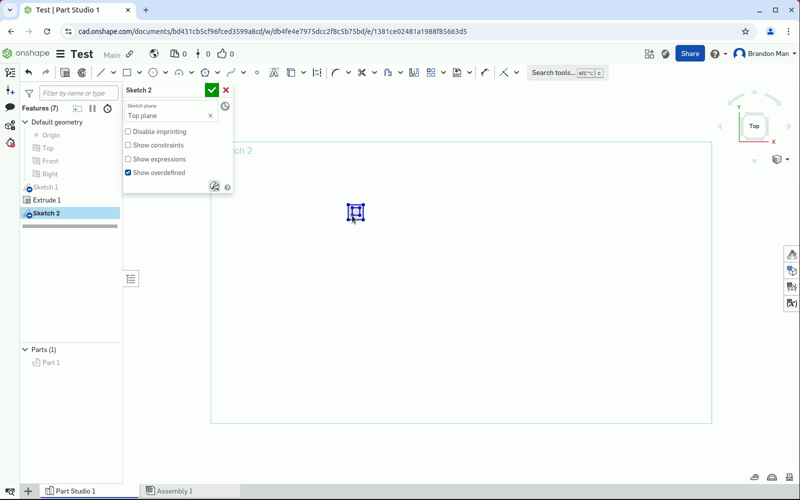
mouse_move(362, 205)
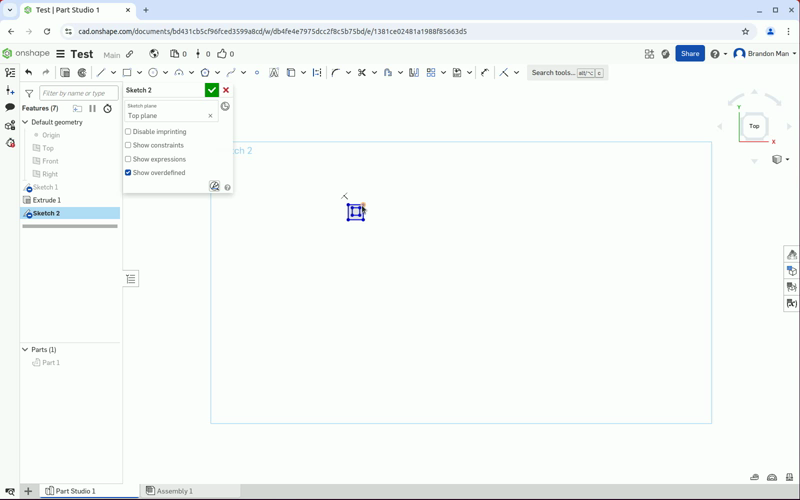
scroll(6)
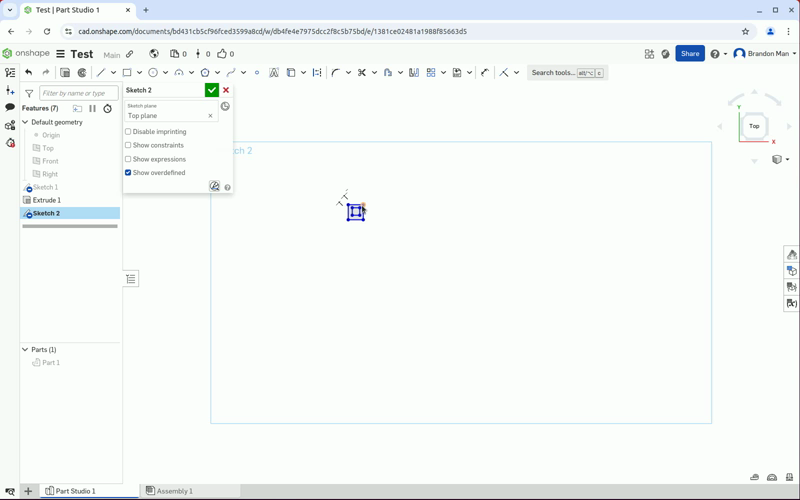
scroll(6)
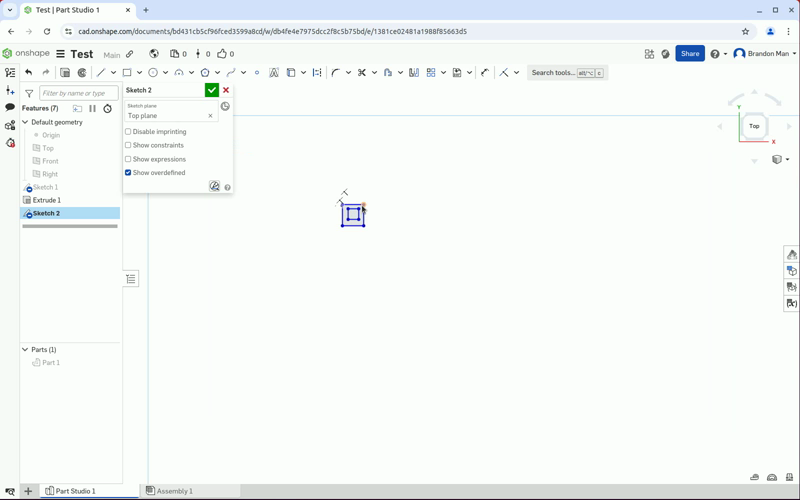
scroll(6)
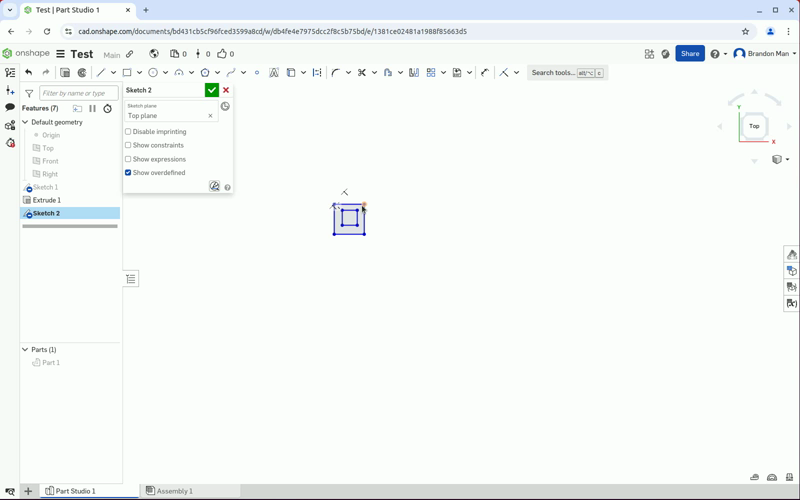
scroll(6)
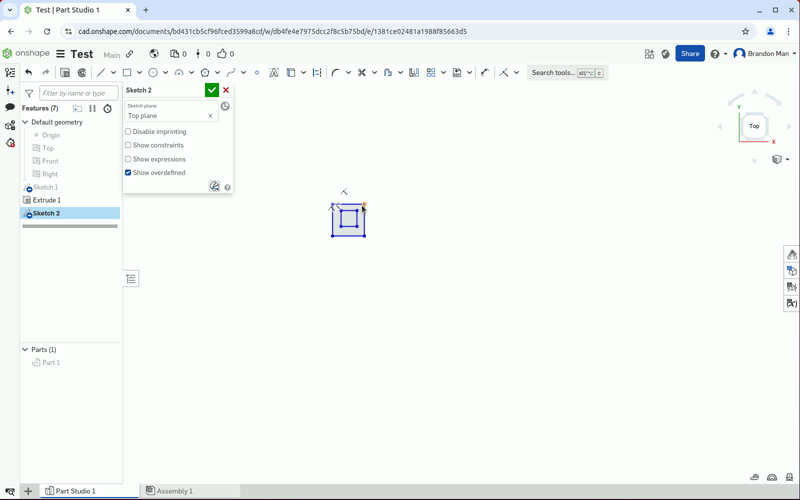
scroll(6)
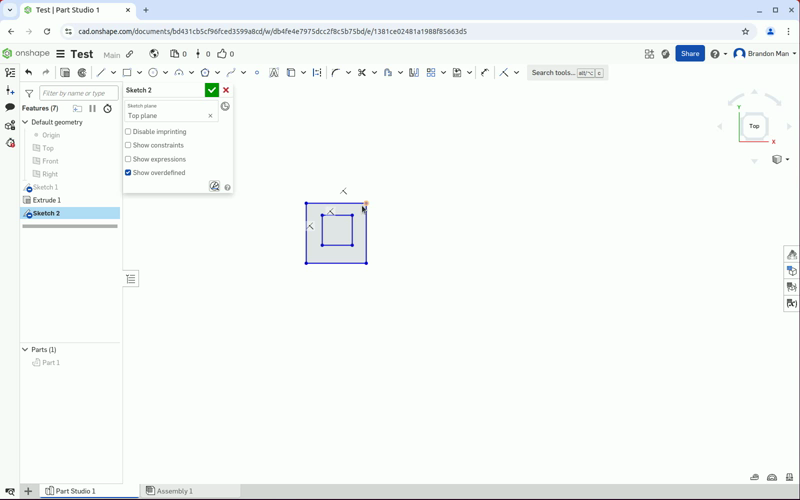
scroll(6)
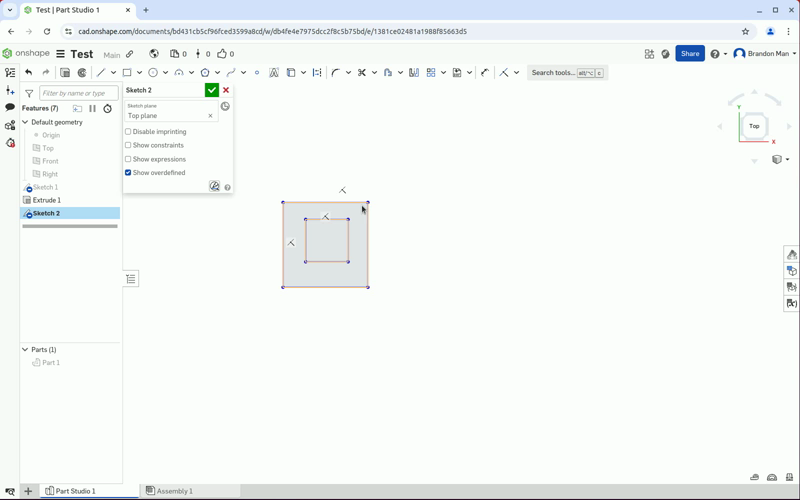
scroll(6)
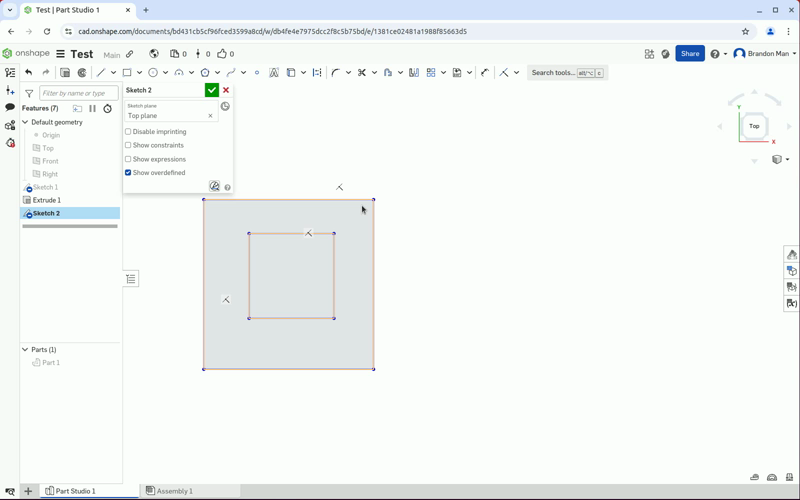
click(362, 205)
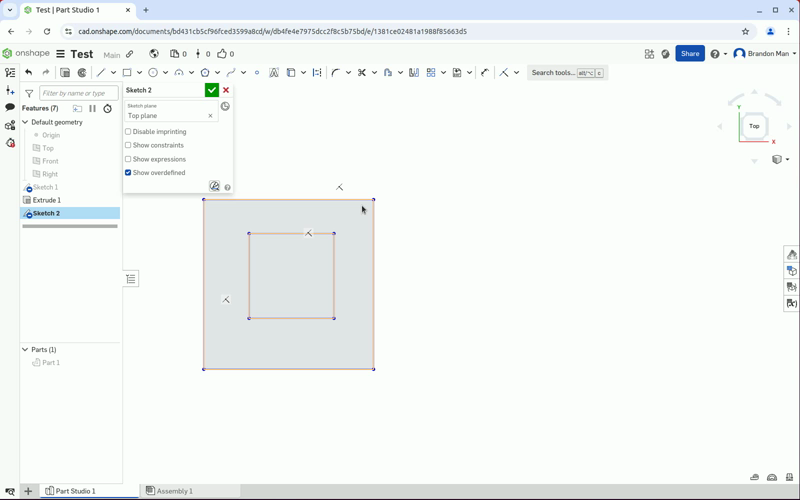
scroll(-6)
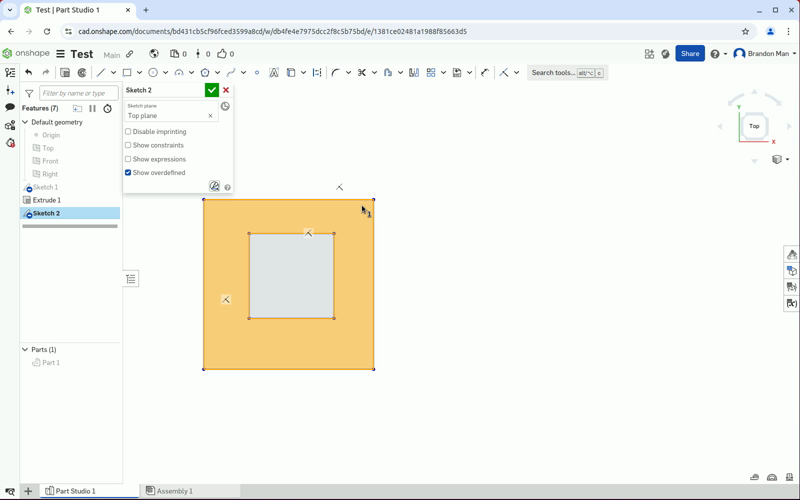
scroll(-6)
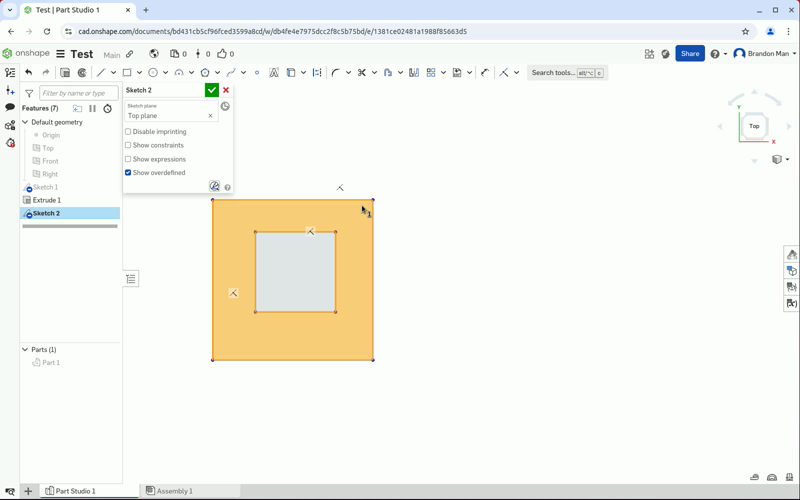
scroll(-6)
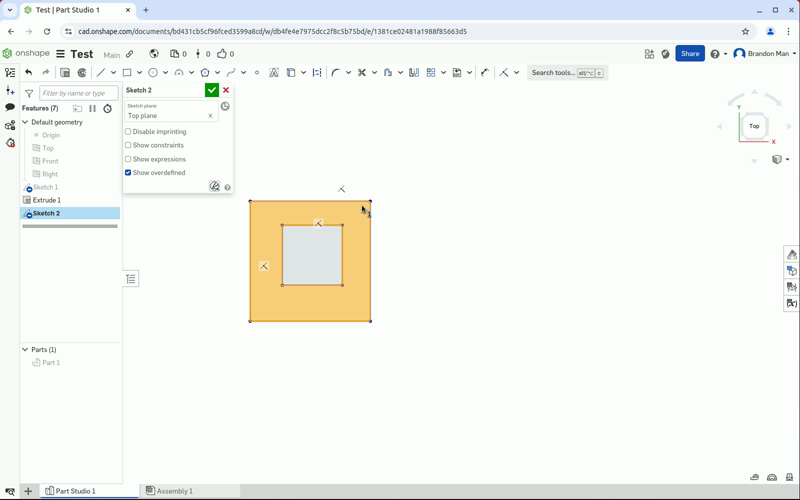
scroll(-6)
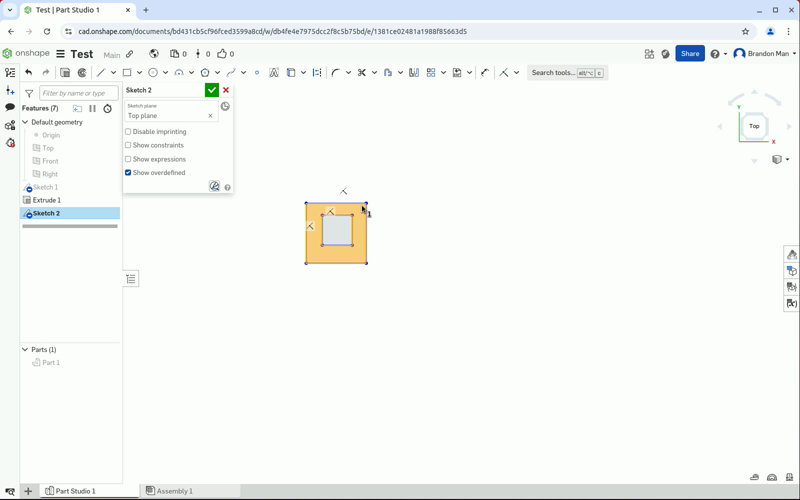
scroll(-6)
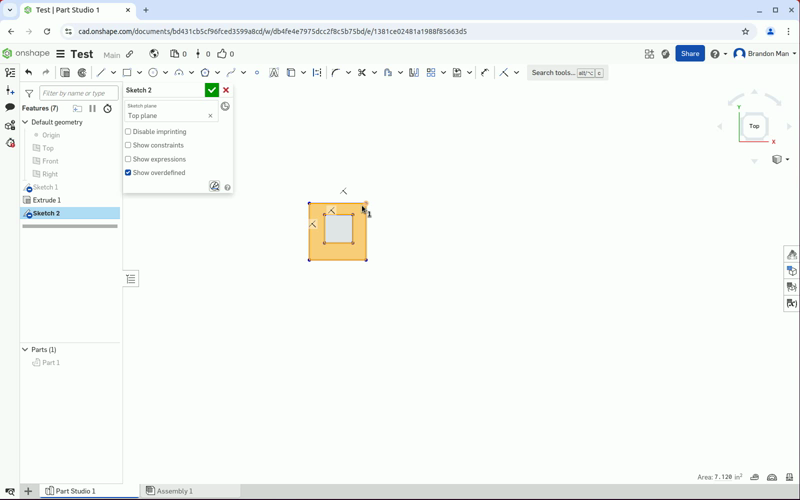
scroll(-6)
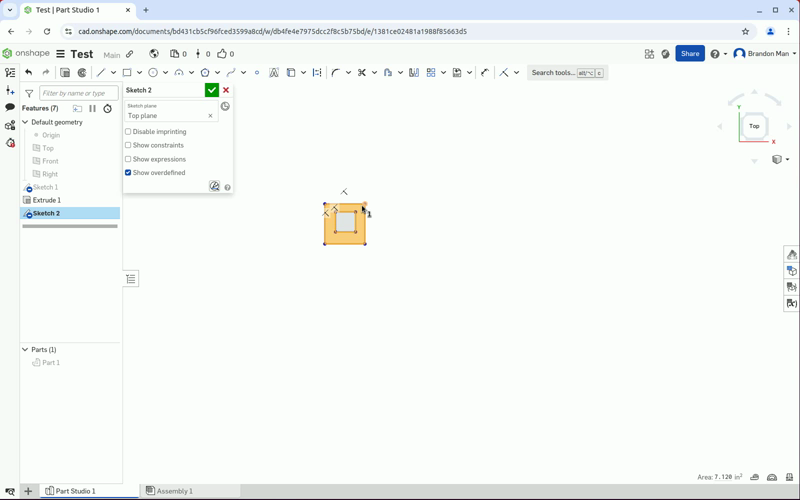
scroll(-6)
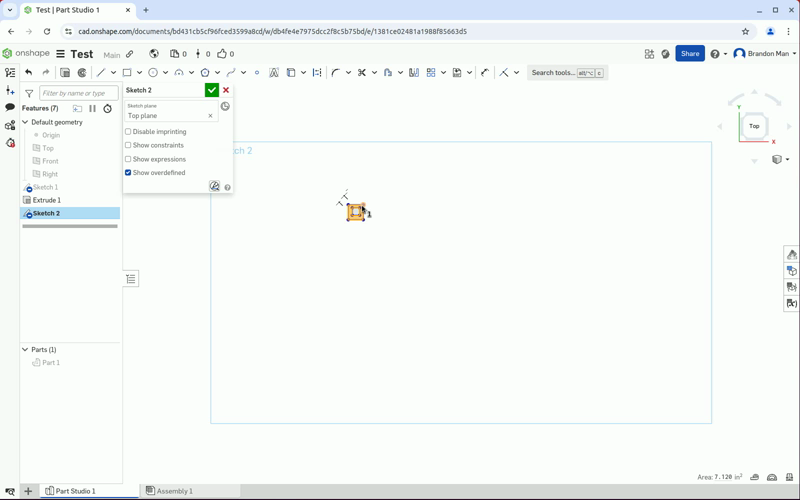
mouse_move(73, 352)
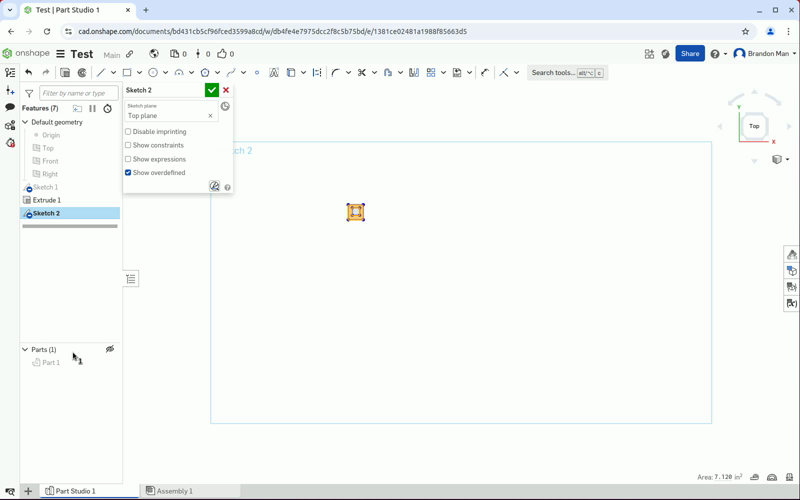
key(shift+y)
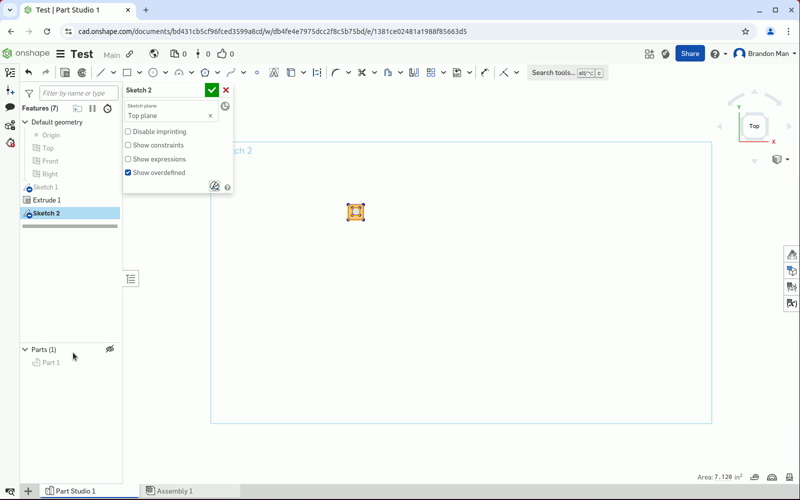
key(shift+e)
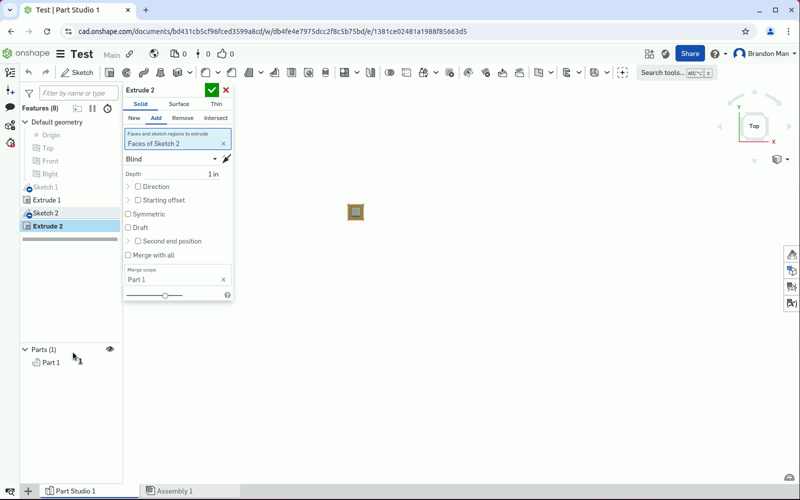
mouse_move(143, 106)
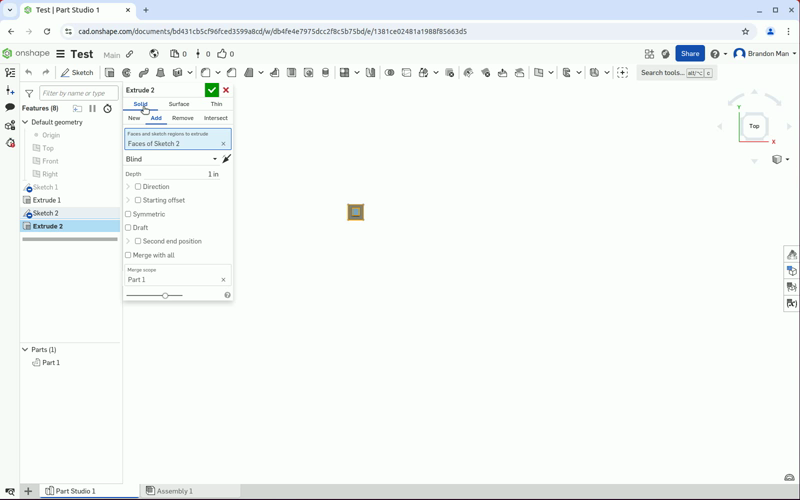
click(143, 106)
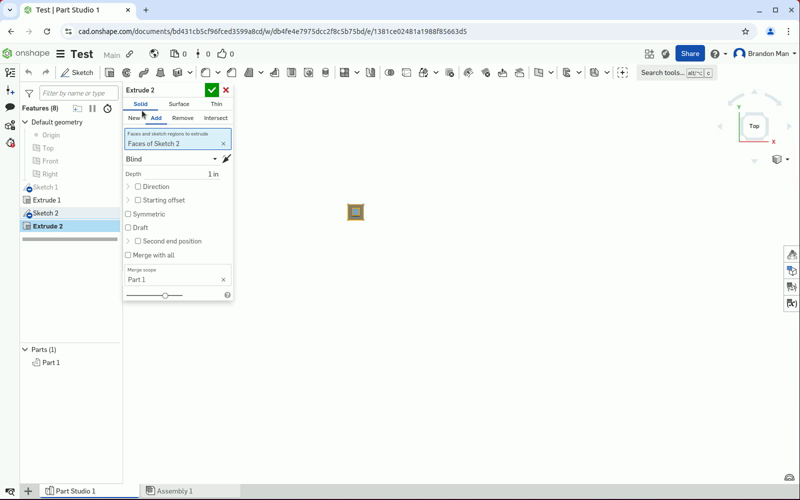
mouse_move(137, 120)
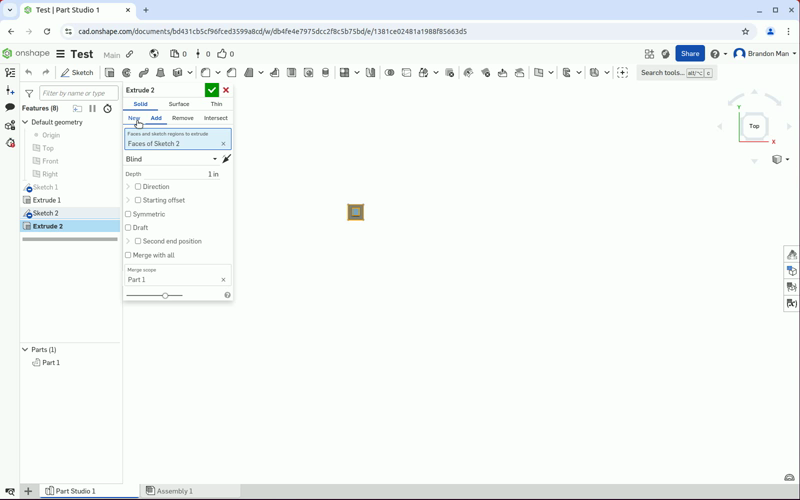
click(137, 120)
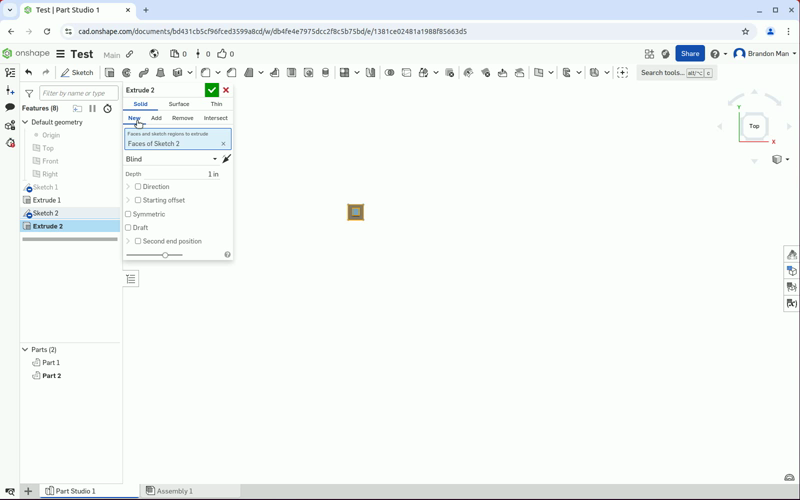
key(tab, 4)
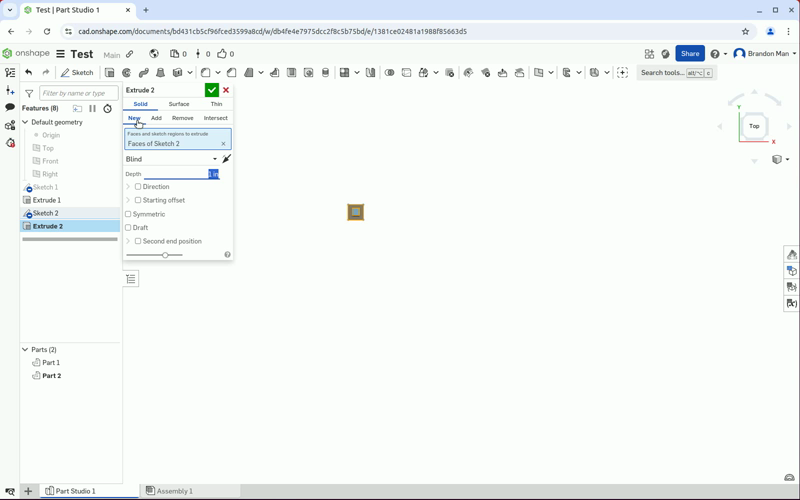
text(1.444)
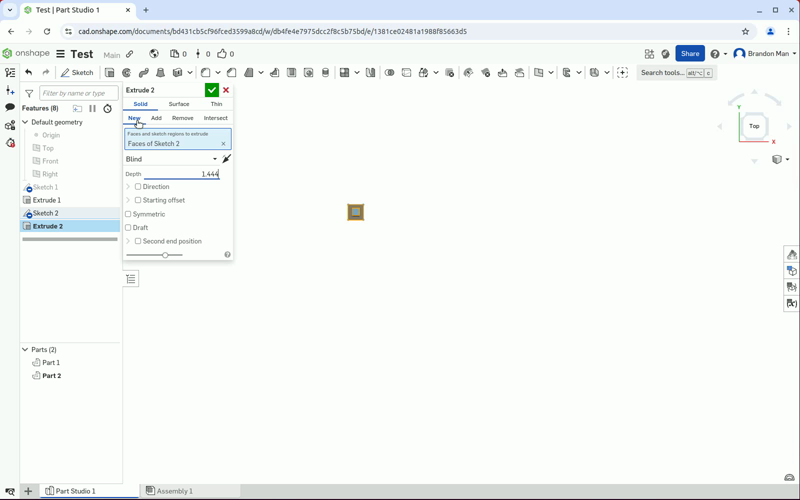
key(enter)
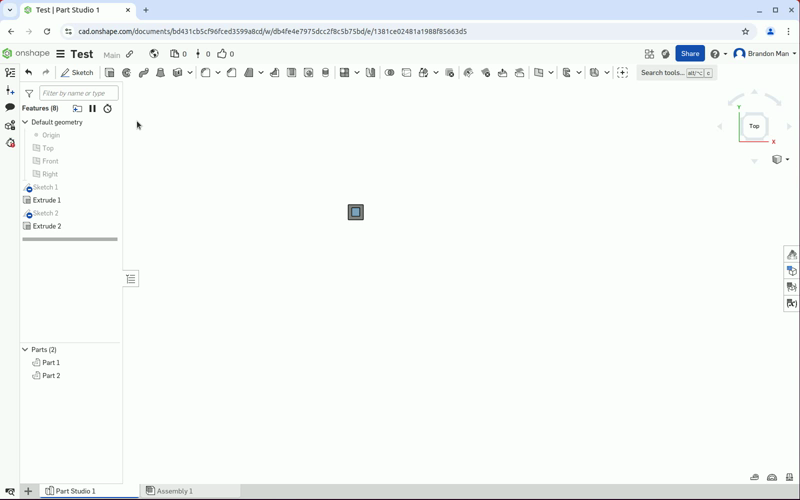
key(shift+h)
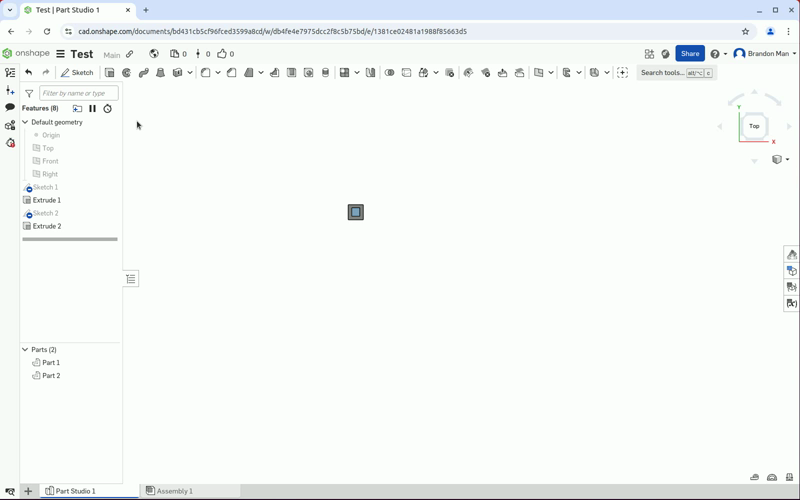
key(shift+h)
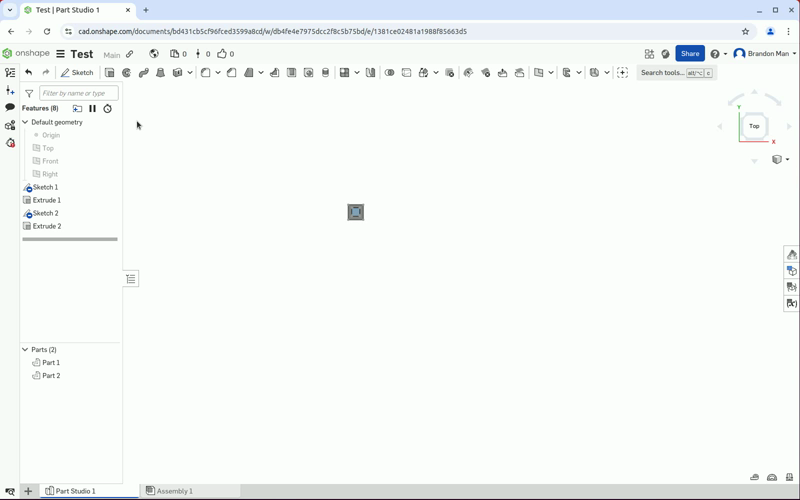
key(shift+7)
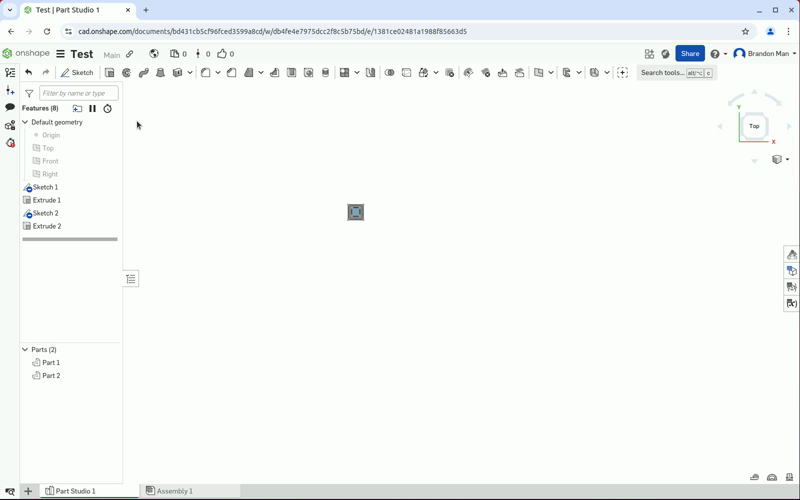
key(up, 3)
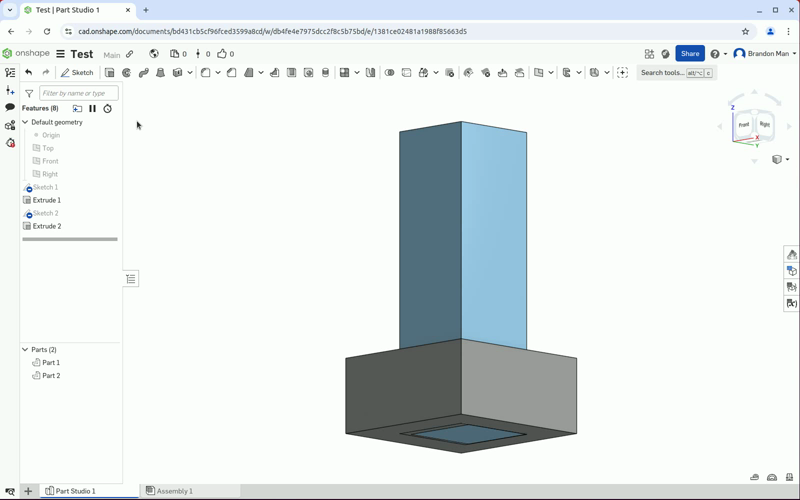
key(left, 3)
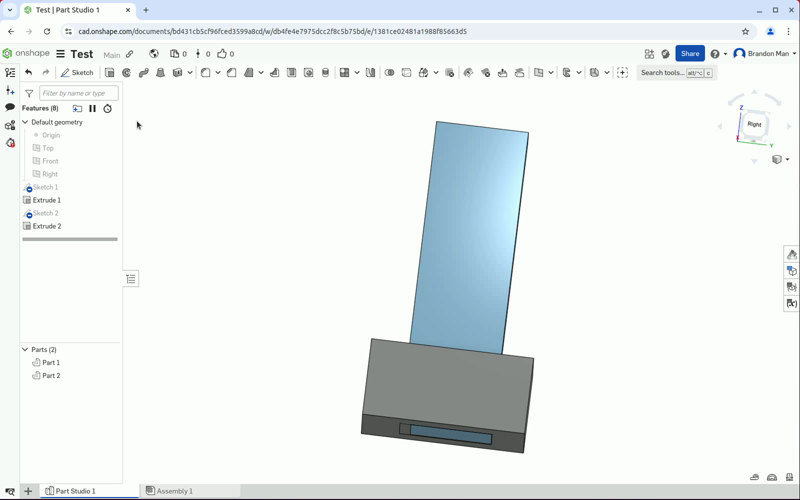
key(right, 3)
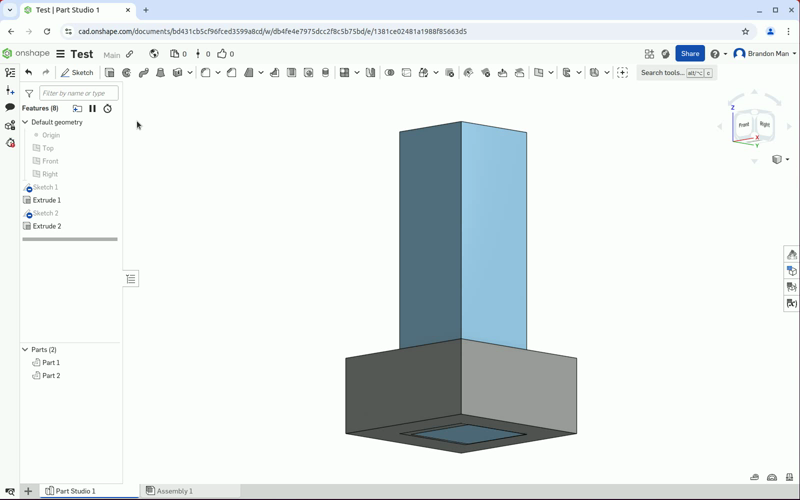
key(down, 3)
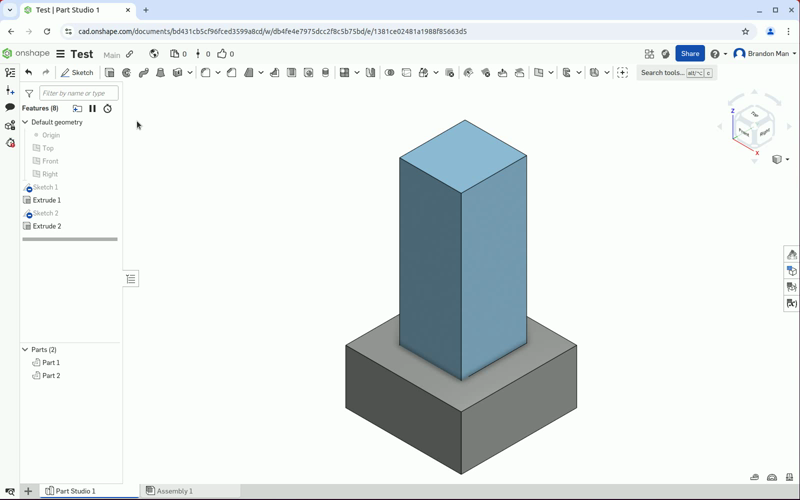
mouse_move(73, 189)
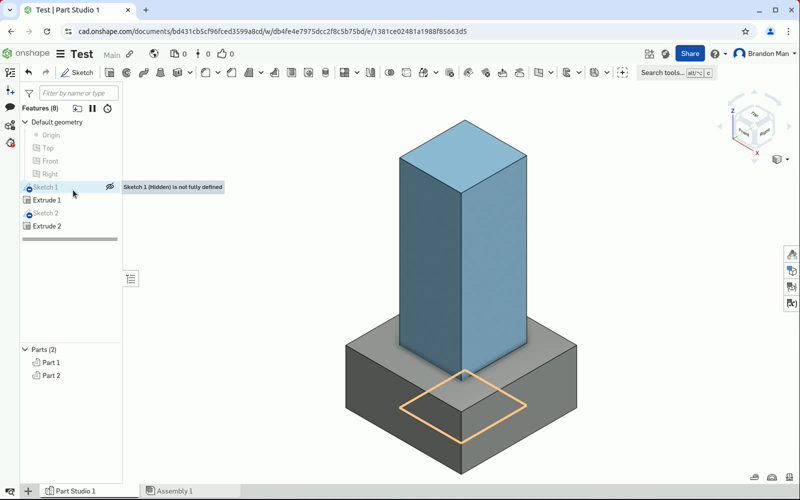
click(73, 189)